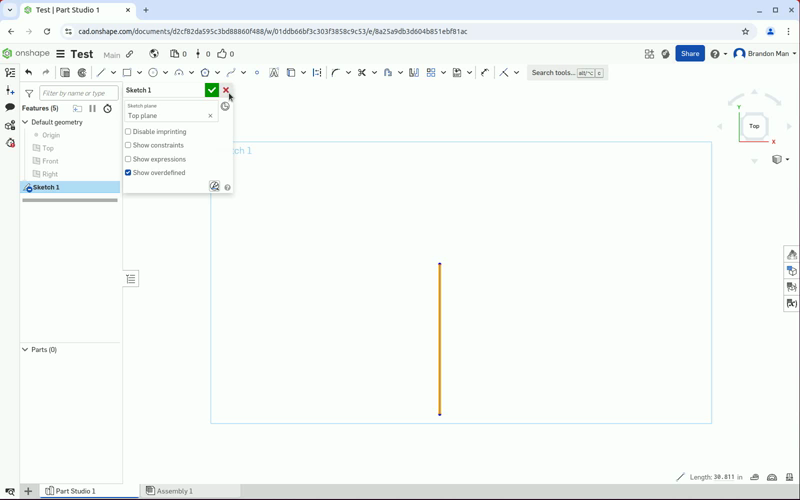
key(shift+h)
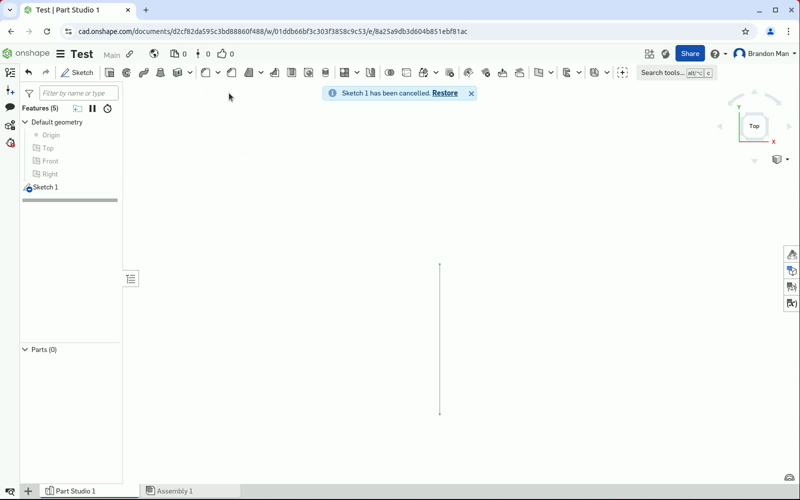
key(shift+s)
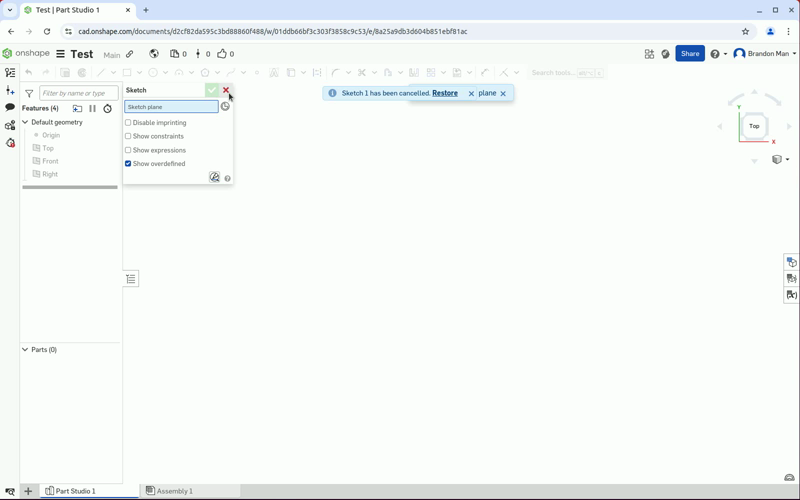
mouse_move(73, 150)
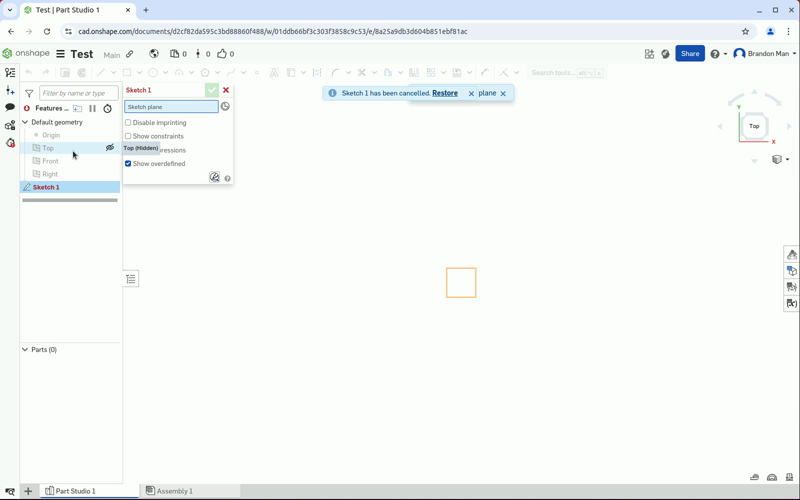
click(73, 150)
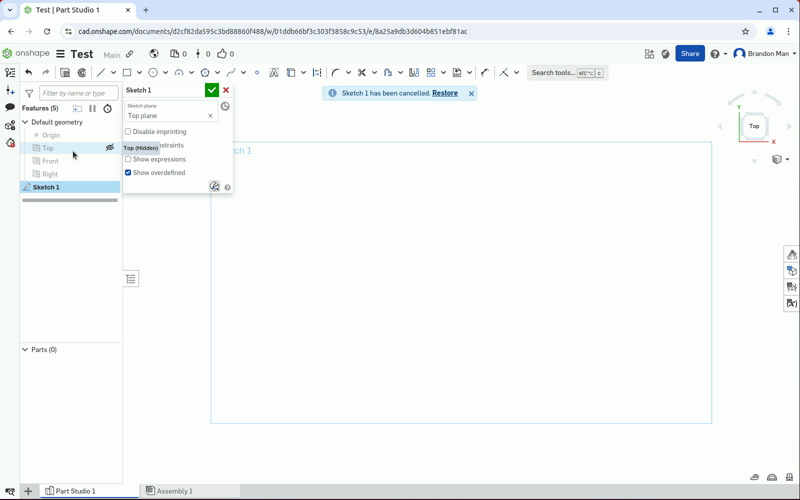
mouse_move(73, 352)
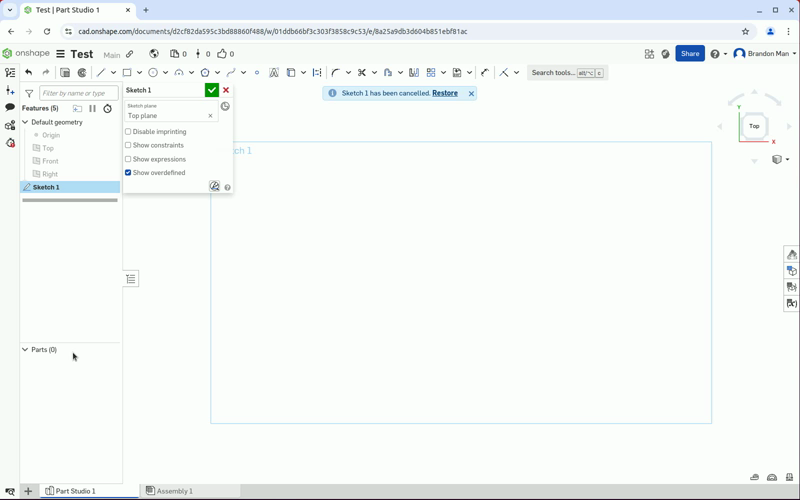
key(y)
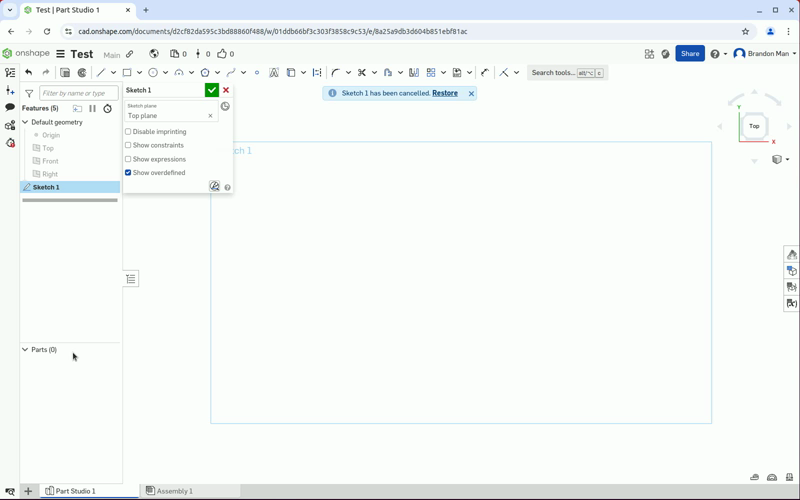
key(c)
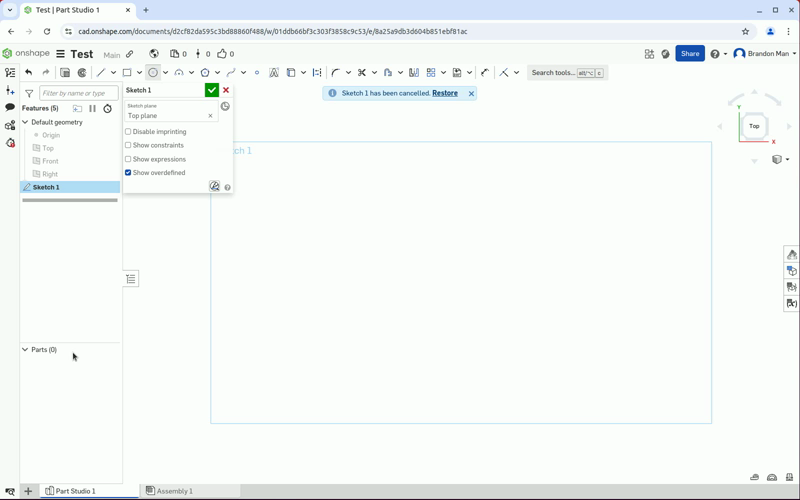
key_down(shift)
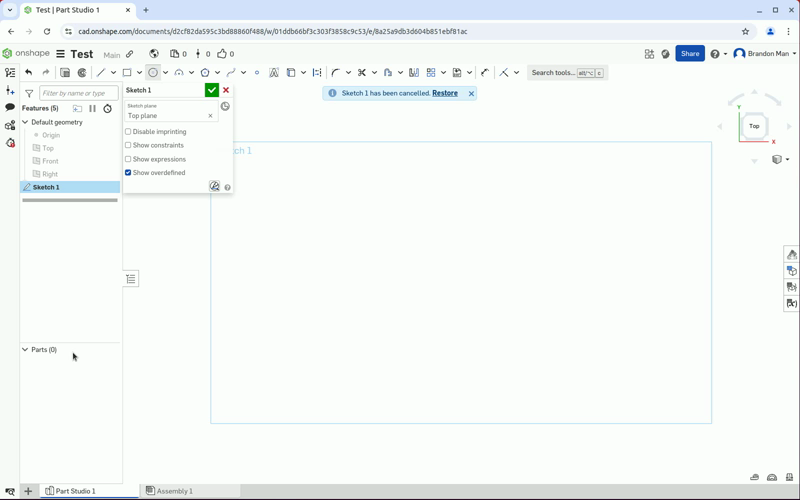
mouse_move(526, 282)
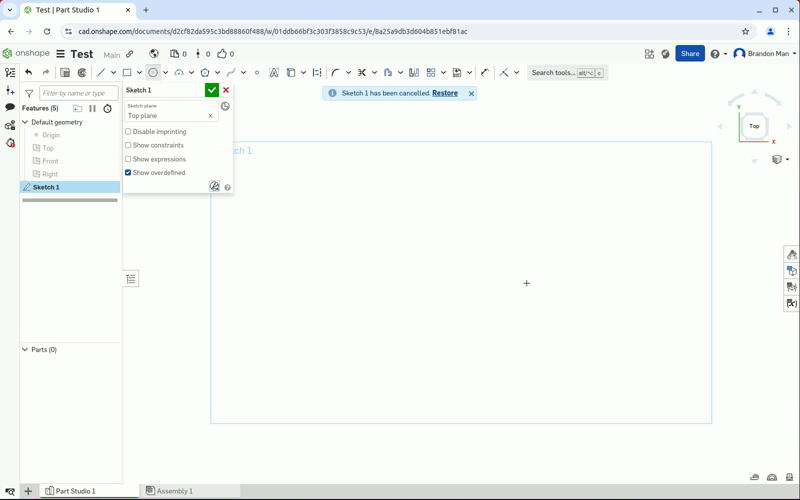
click(526, 282)
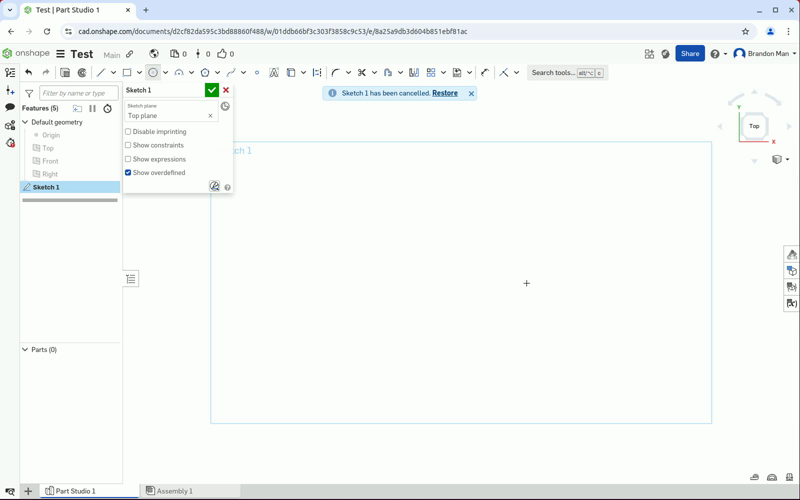
key_up(shift)
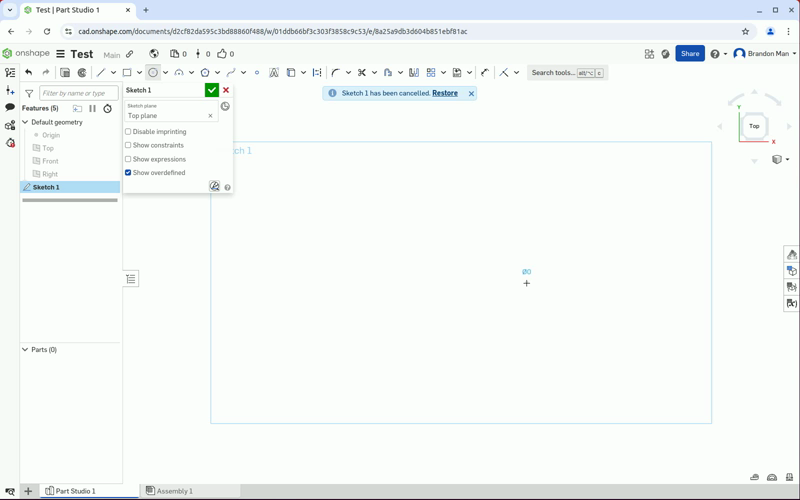
mouse_move(570, 282)
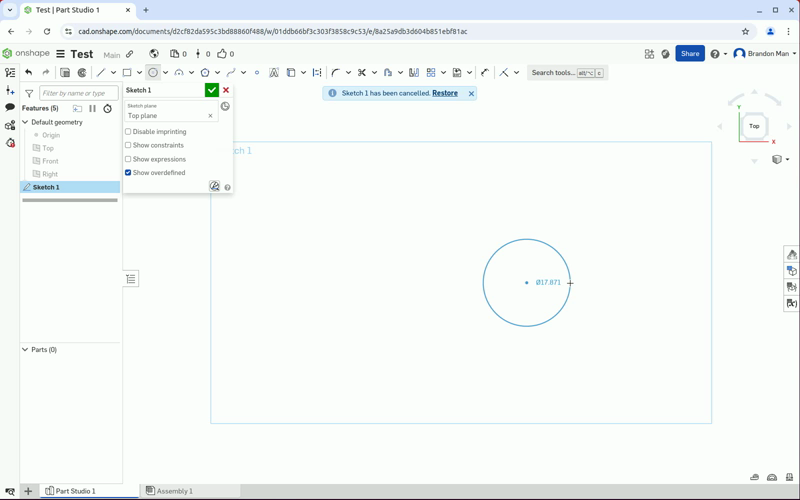
click(570, 282)
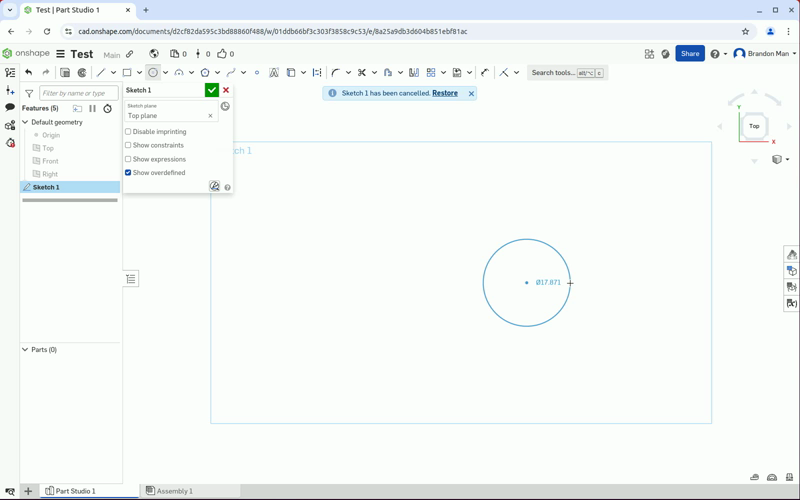
key(esc)
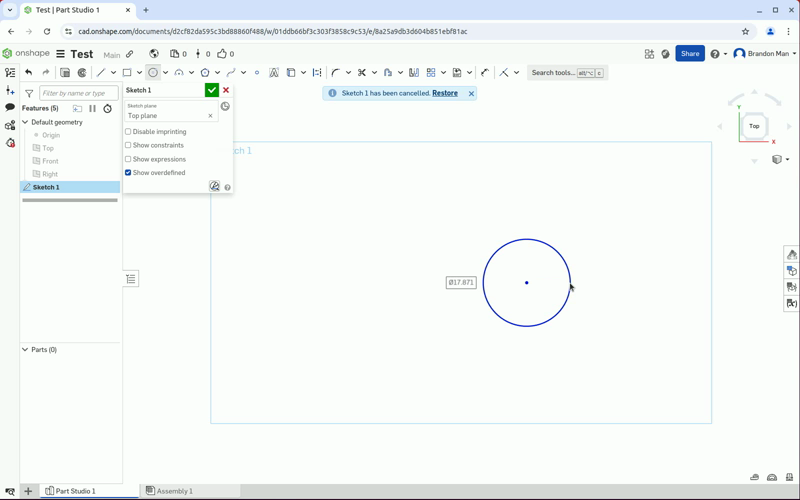
key(c)
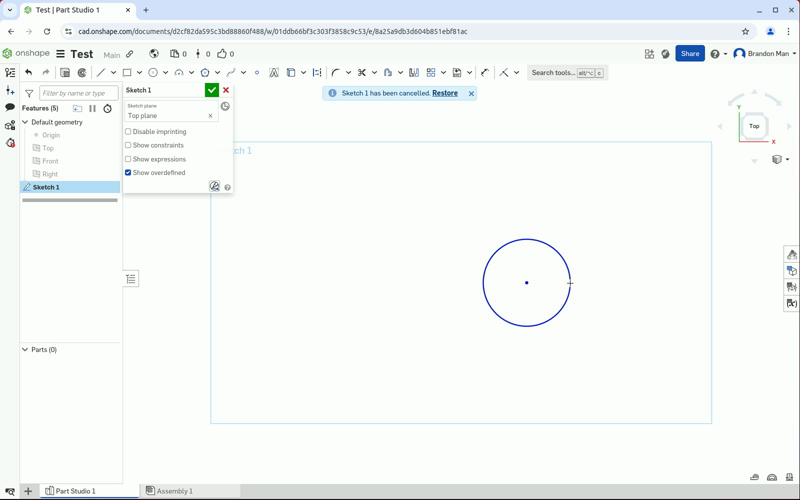
key_down(shift)
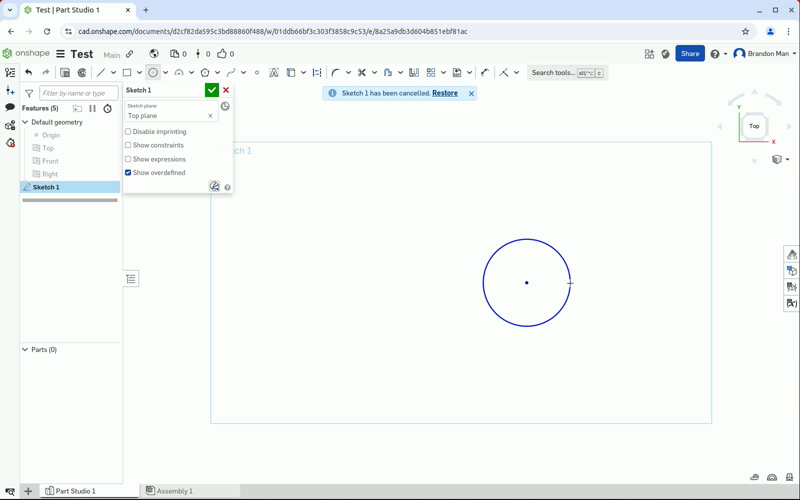
mouse_move(526, 282)
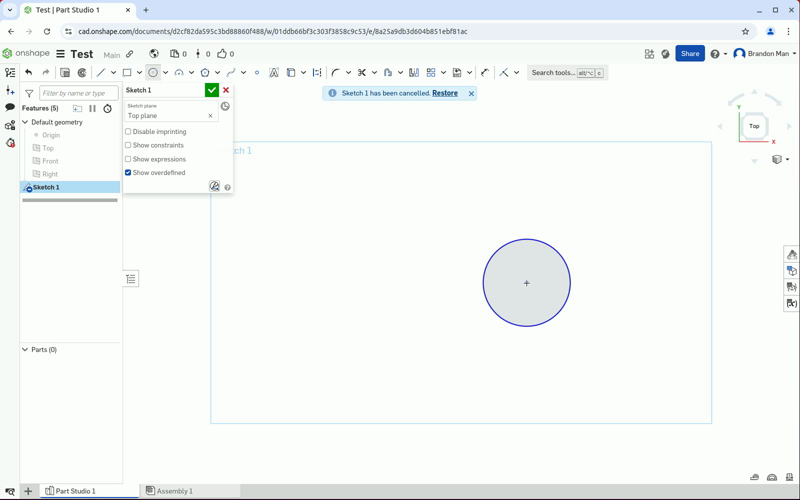
click(526, 282)
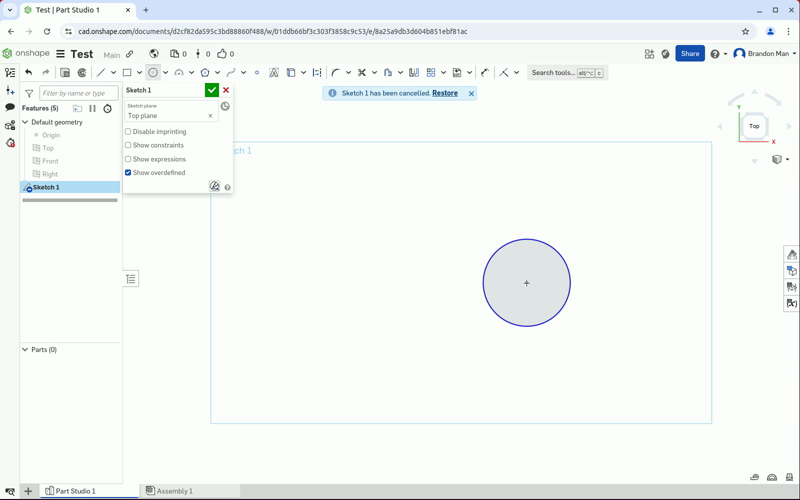
key_up(shift)
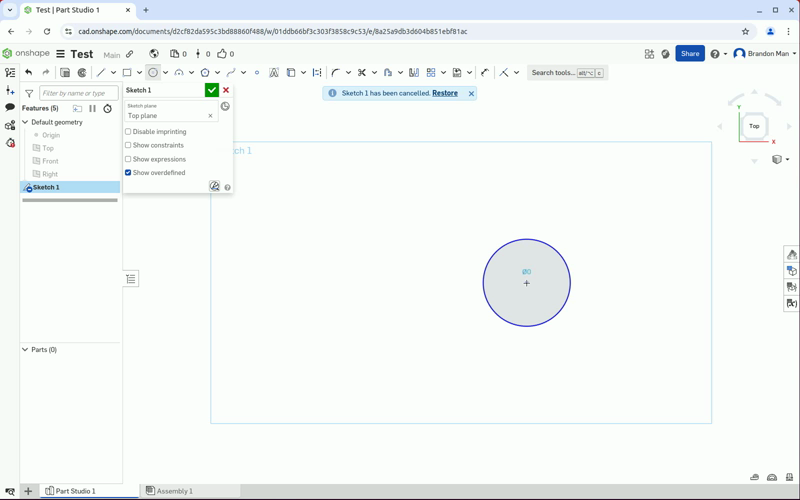
mouse_move(554, 282)
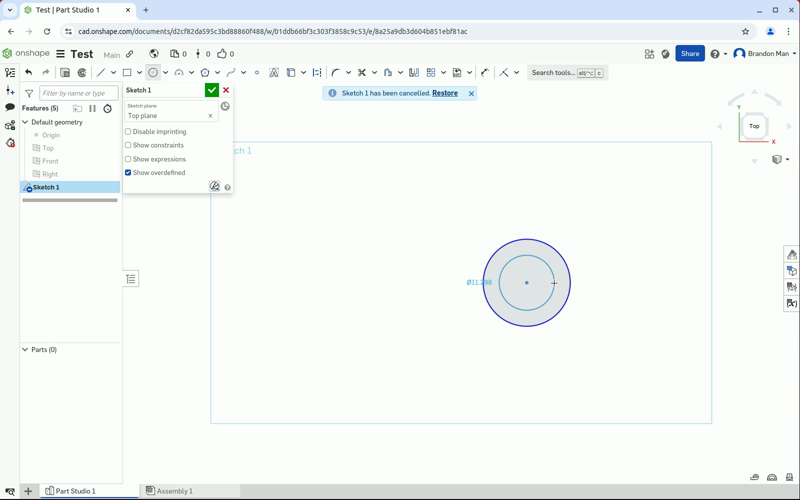
click(554, 282)
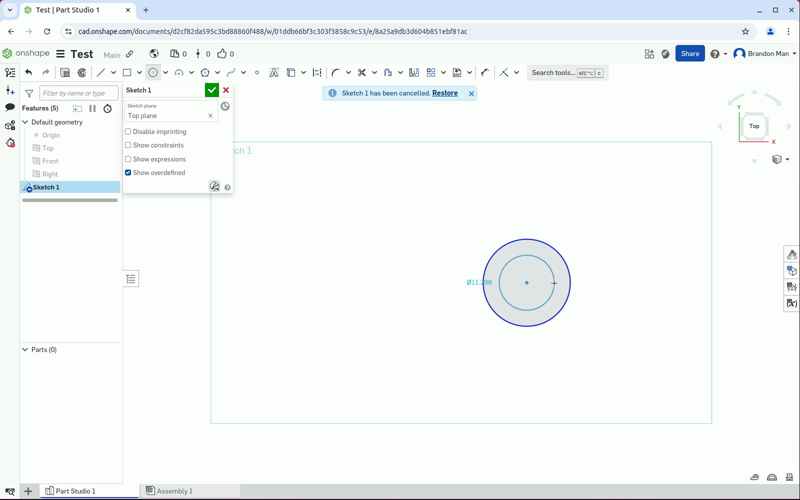
key(esc)
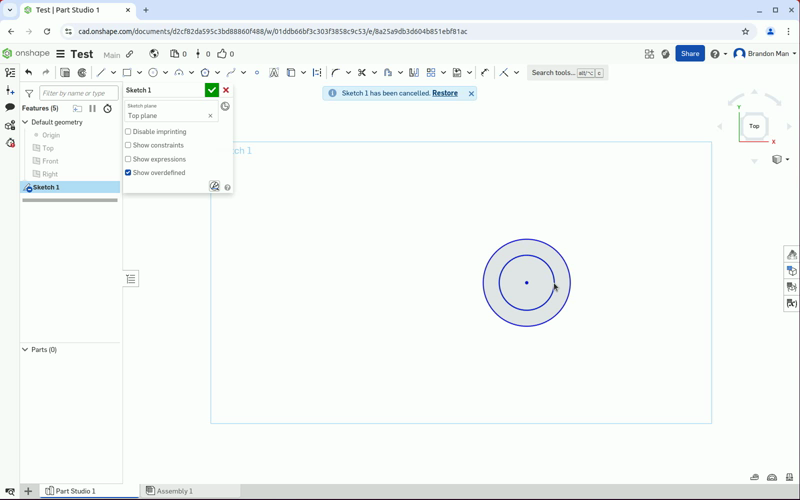
mouse_move(549, 250)
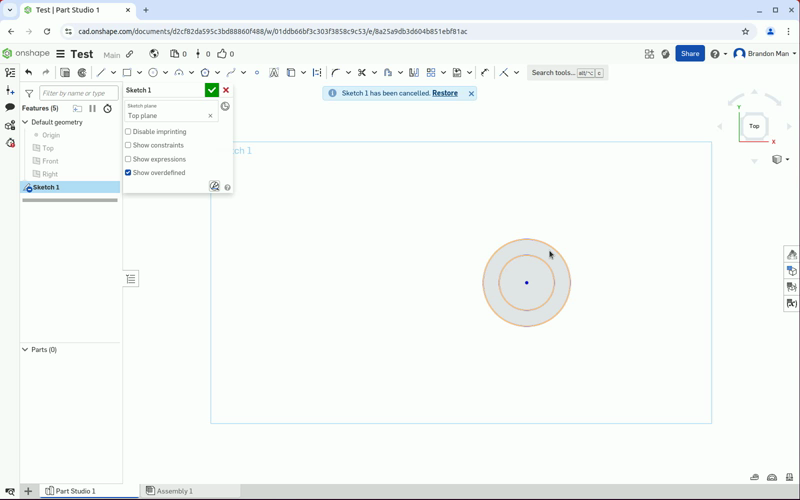
click(549, 250)
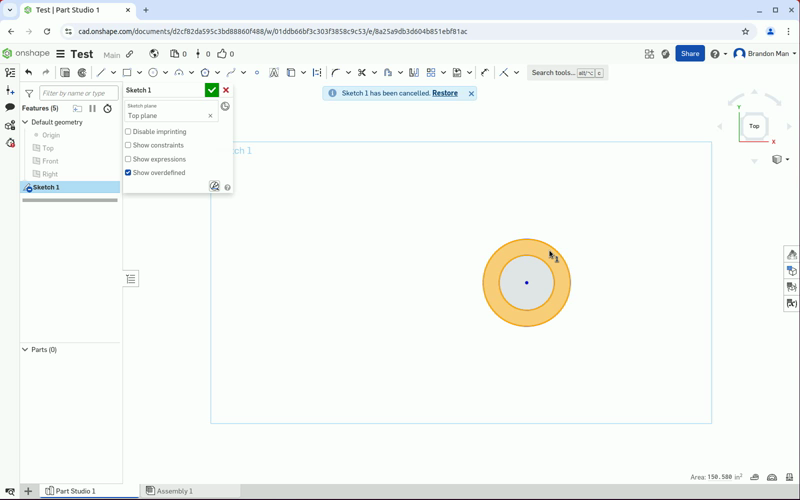
mouse_move(73, 352)
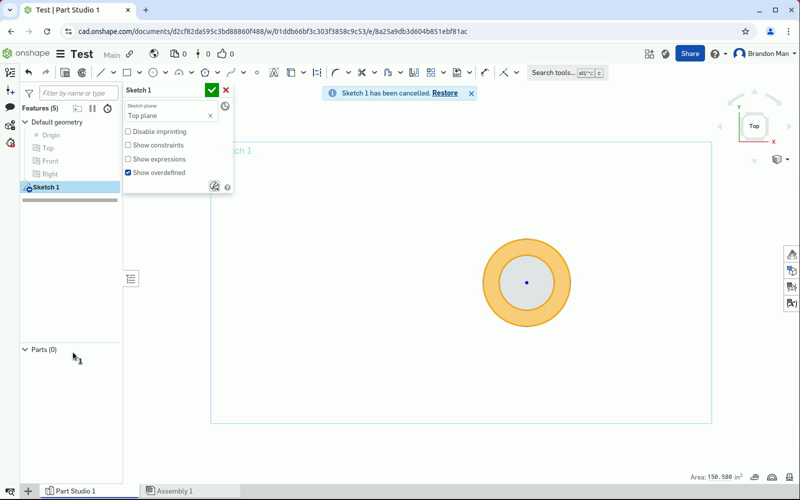
key(shift+y)
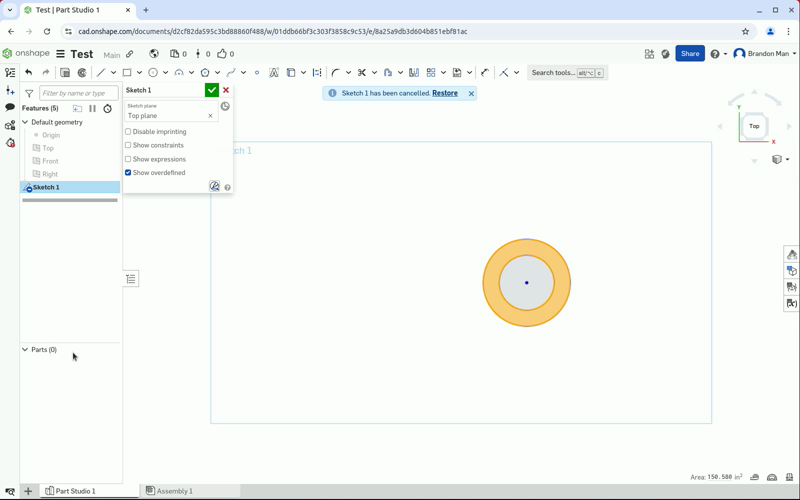
key(shift+e)
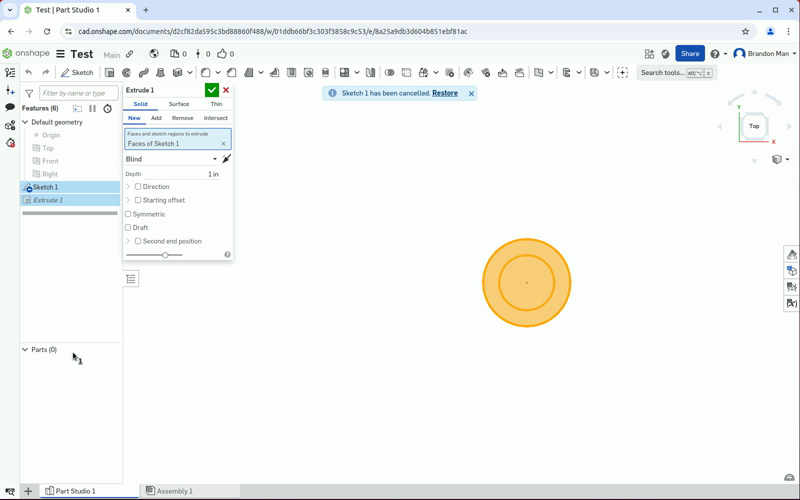
mouse_move(143, 106)
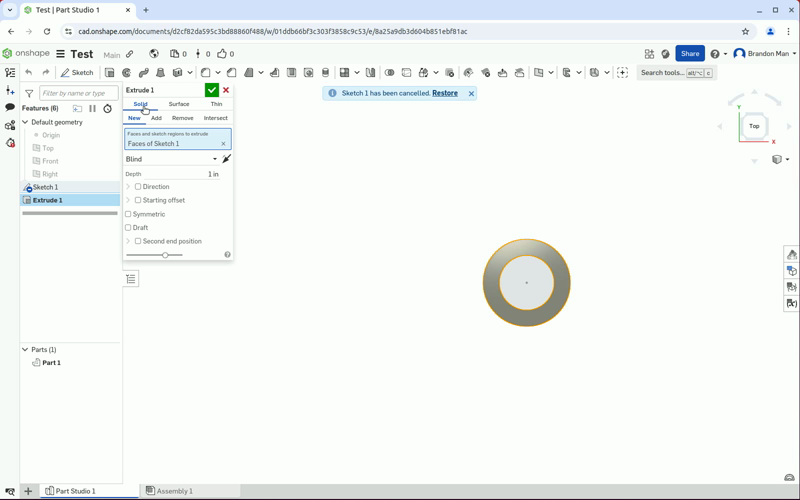
click(143, 106)
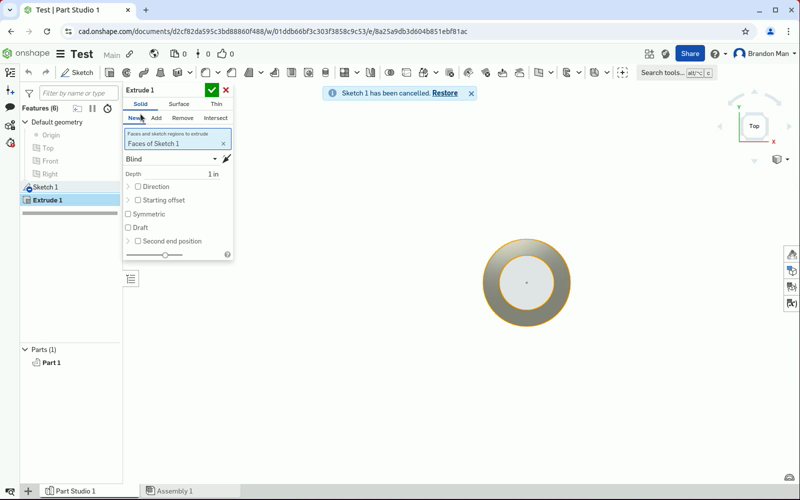
mouse_move(137, 120)
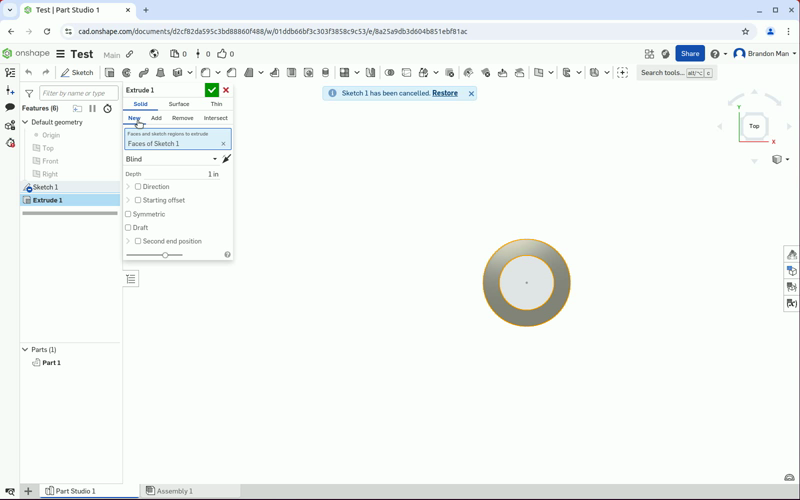
click(137, 120)
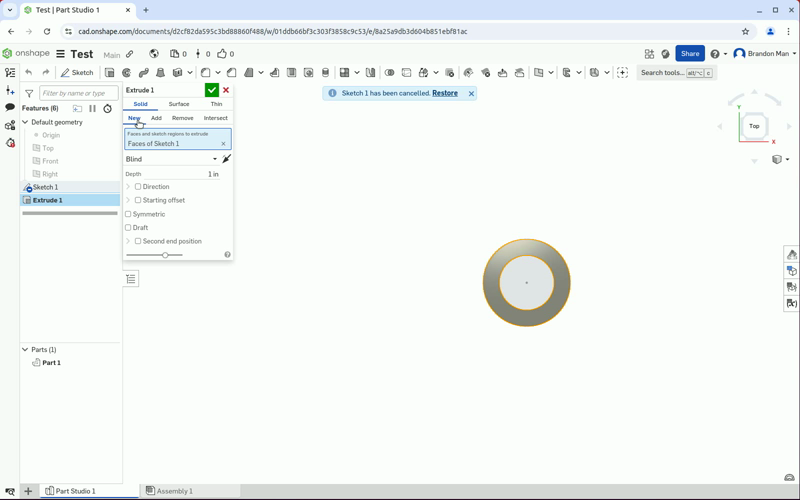
key(tab, 4)
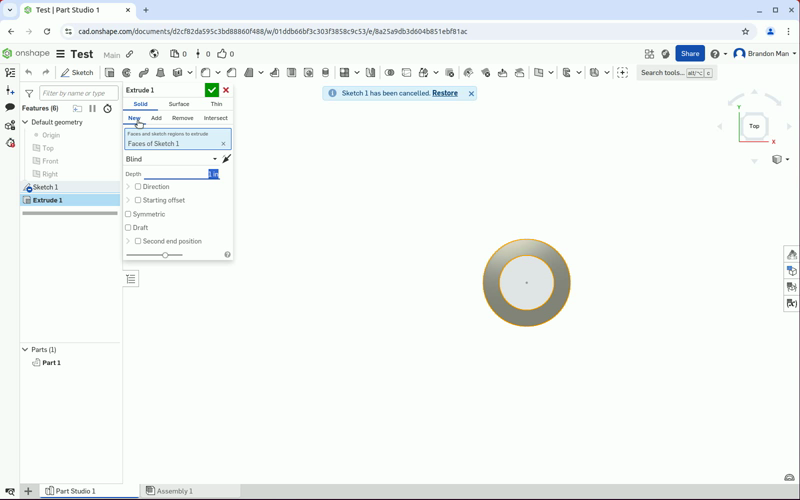
text(15.165)
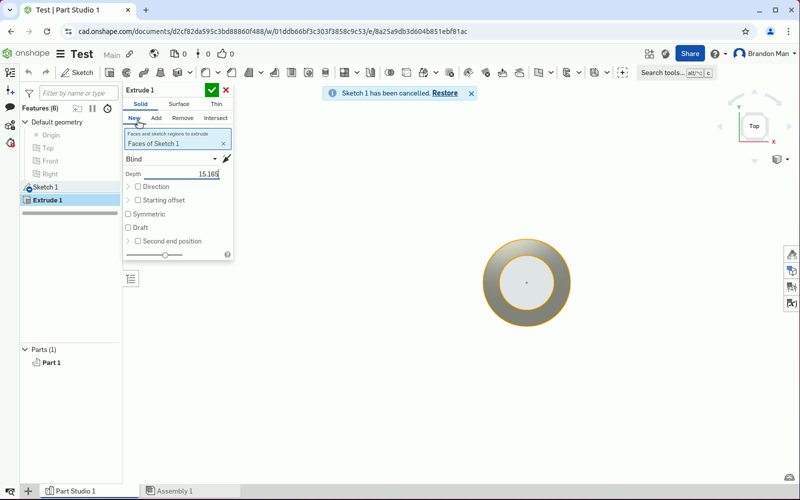
key(enter)
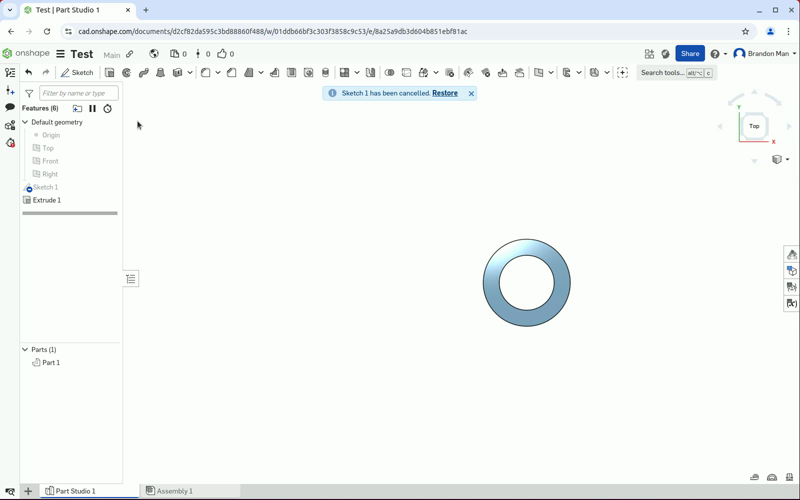
key(shift+h)
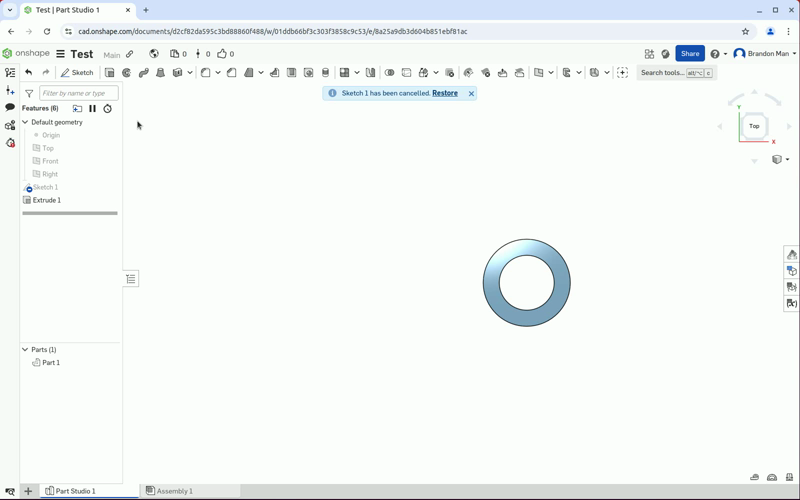
key(shift+h)
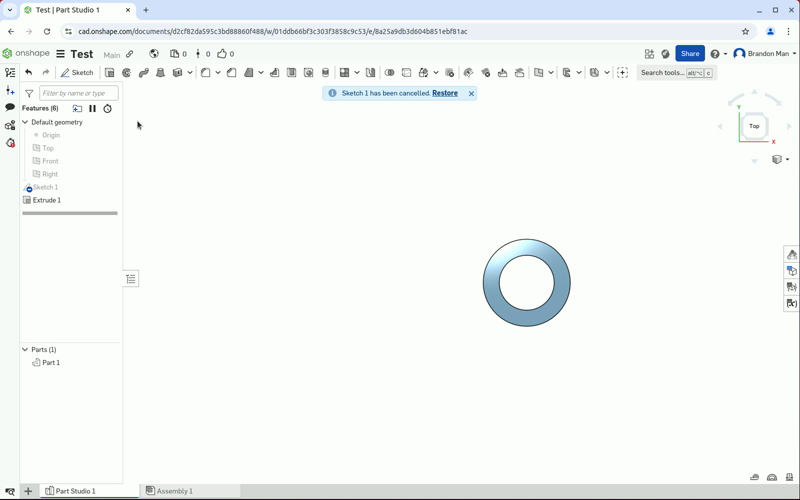
mouse_move(73, 189)
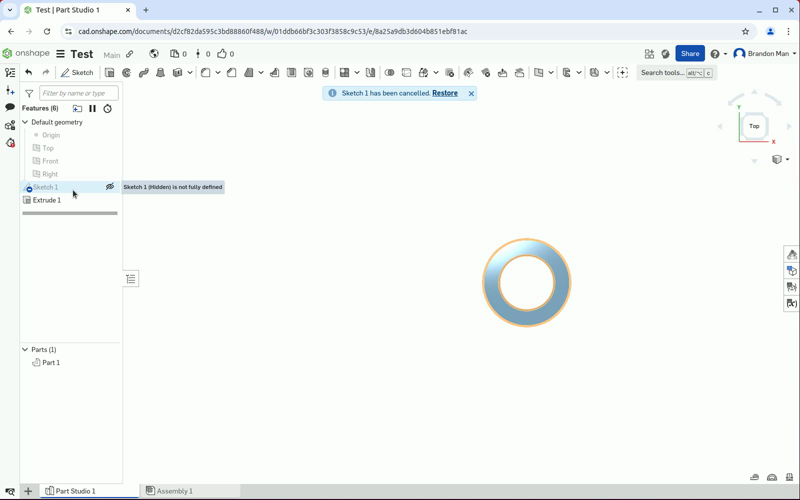
click(73, 189)
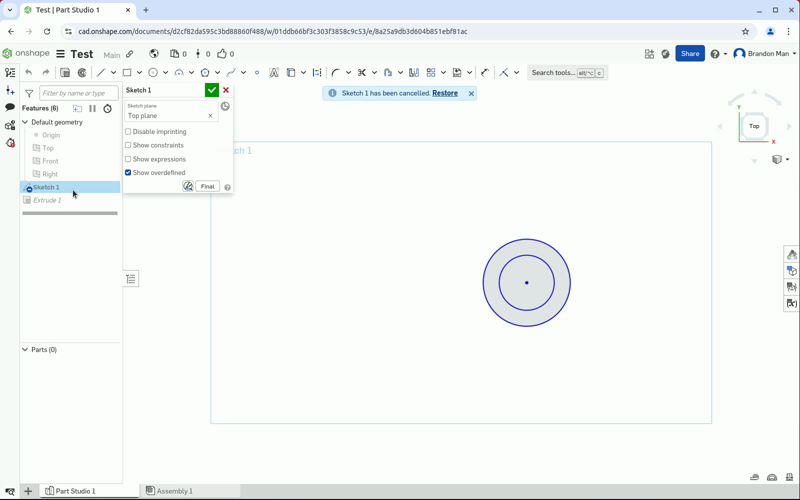
mouse_move(229, 92)
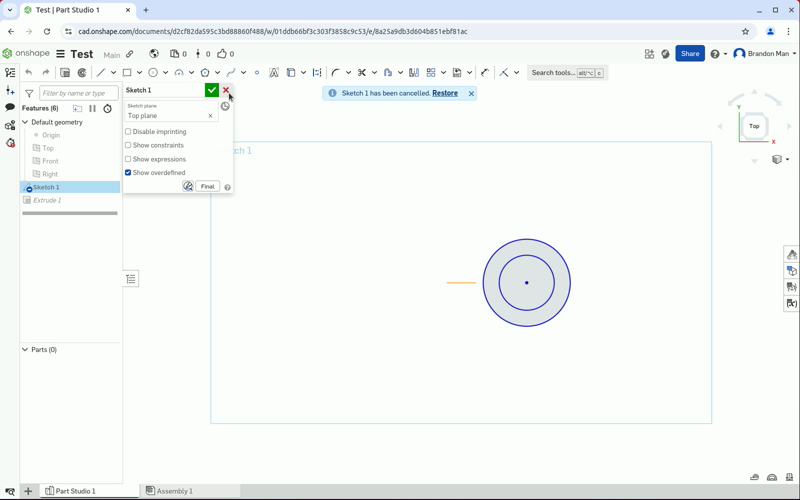
click(229, 92)
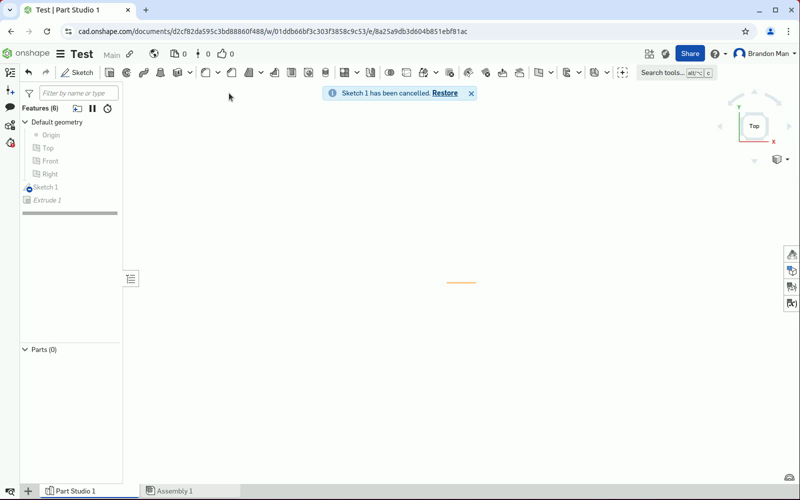
mouse_move(73, 352)
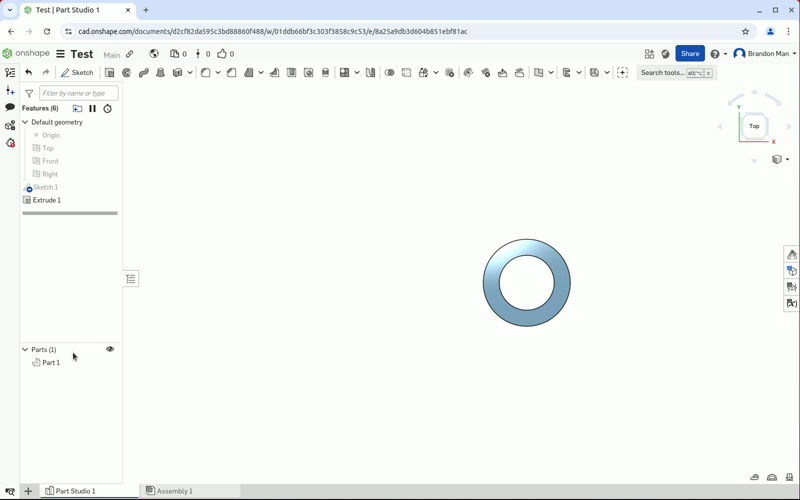
key(y)
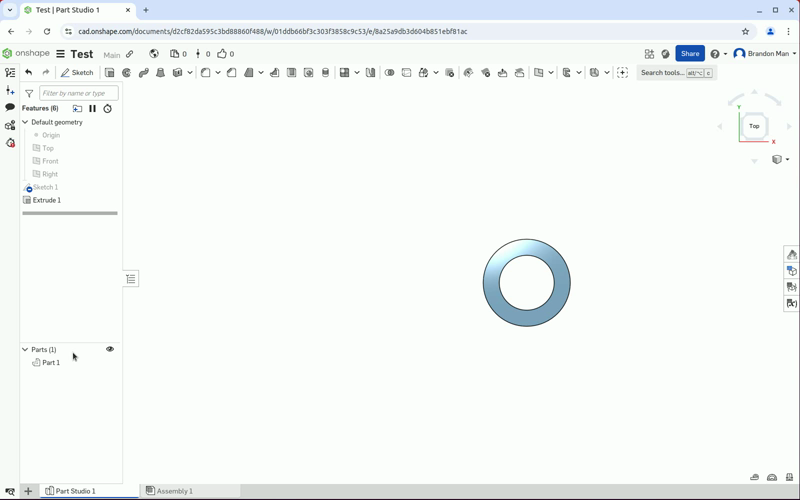
key(shift+p)
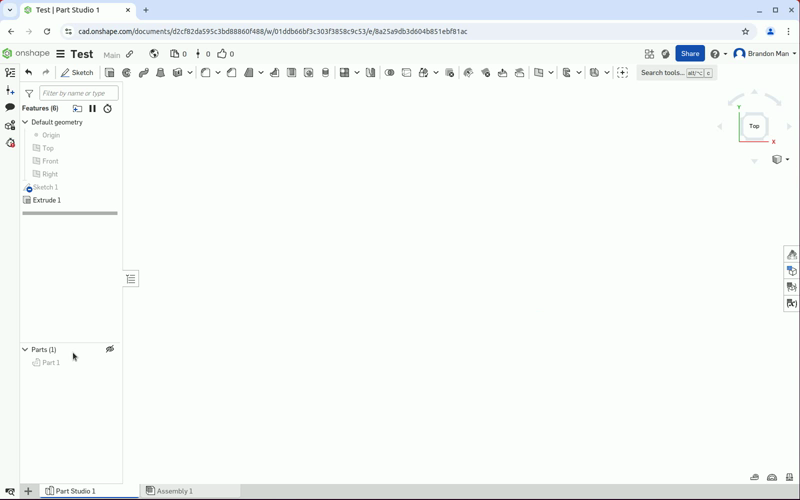
key(space)
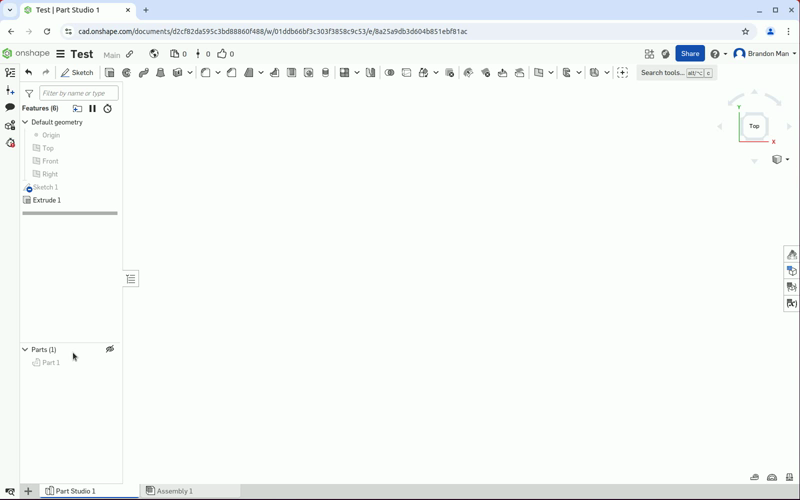
key_down(shift)
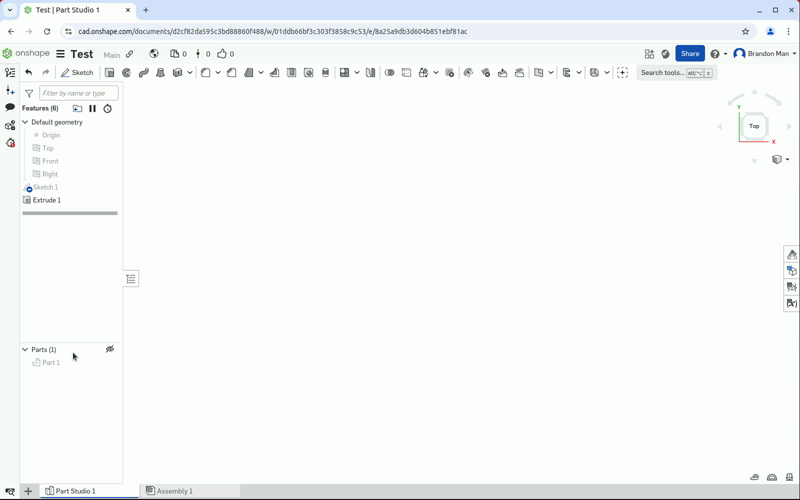
key(up)
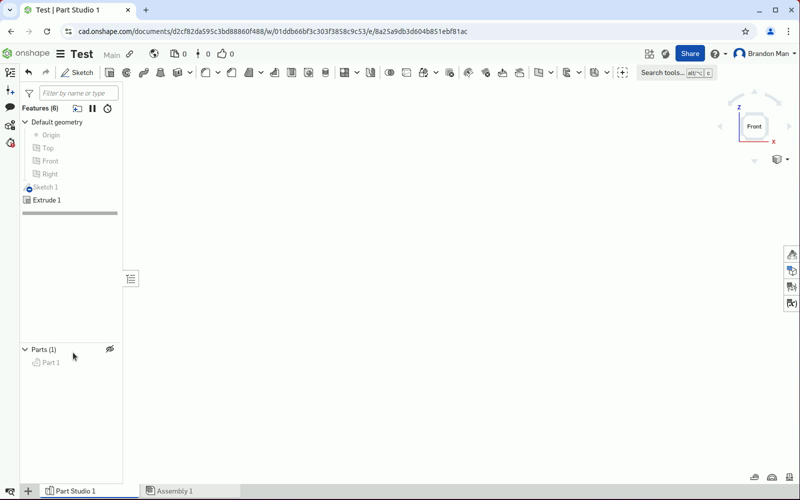
key_up(shift)
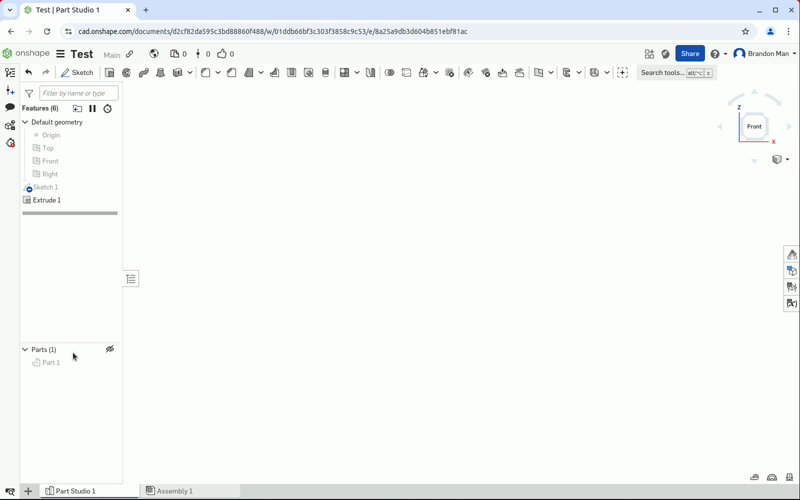
mouse_move(73, 352)
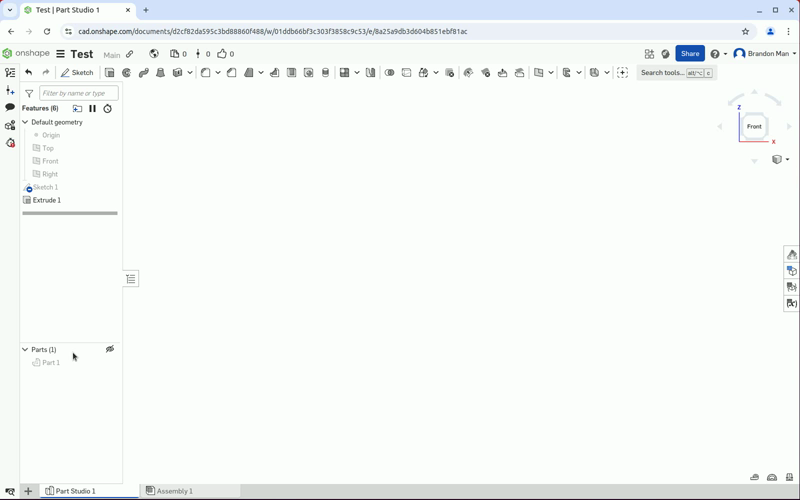
key(shift+y)
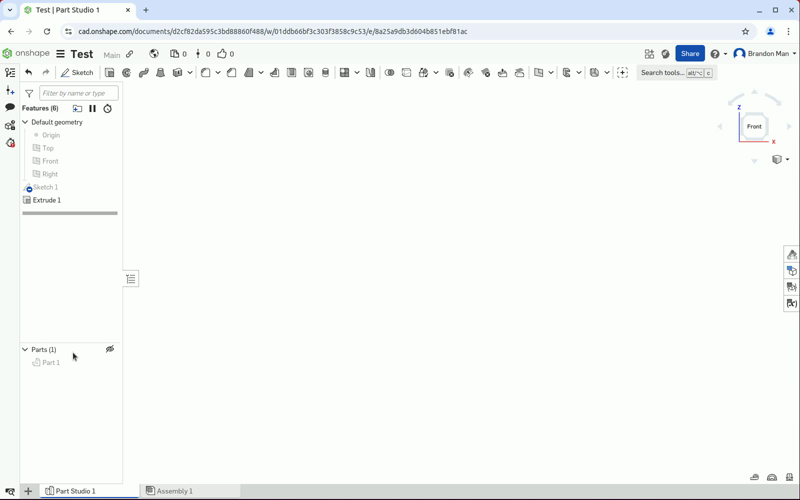
key(shift+s)
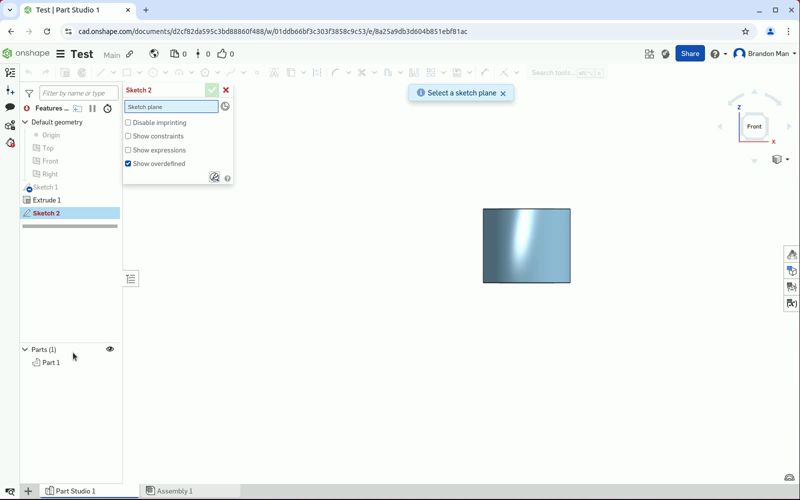
mouse_move(73, 163)
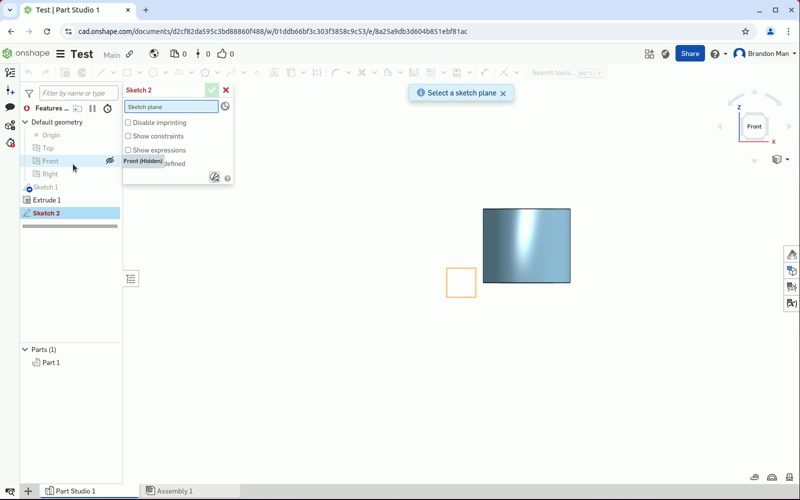
click(73, 163)
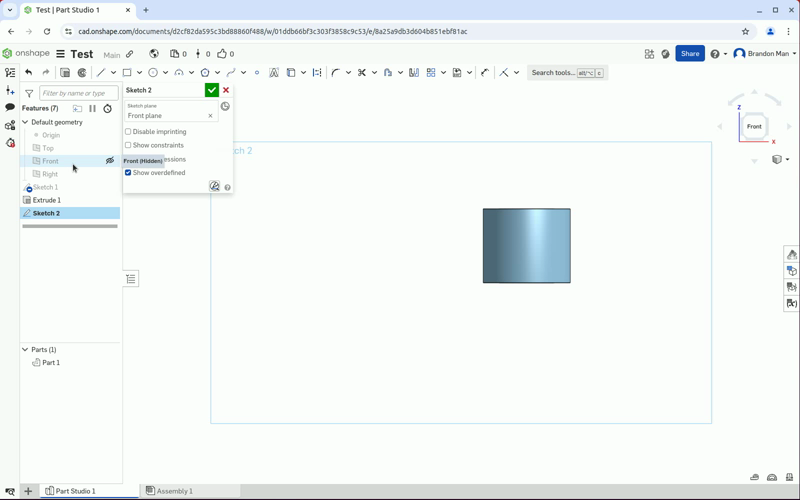
mouse_move(73, 352)
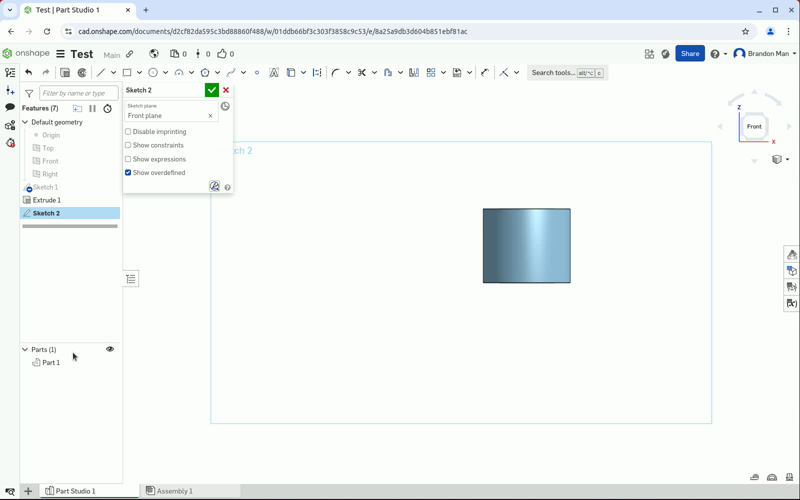
key(y)
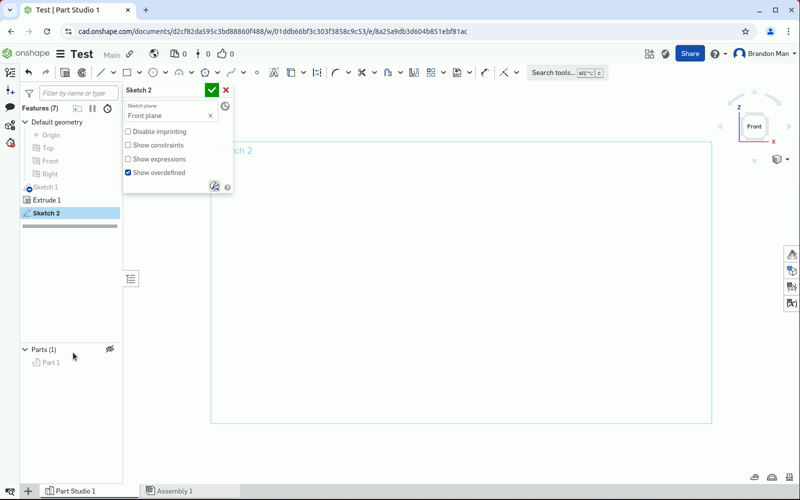
key(l)
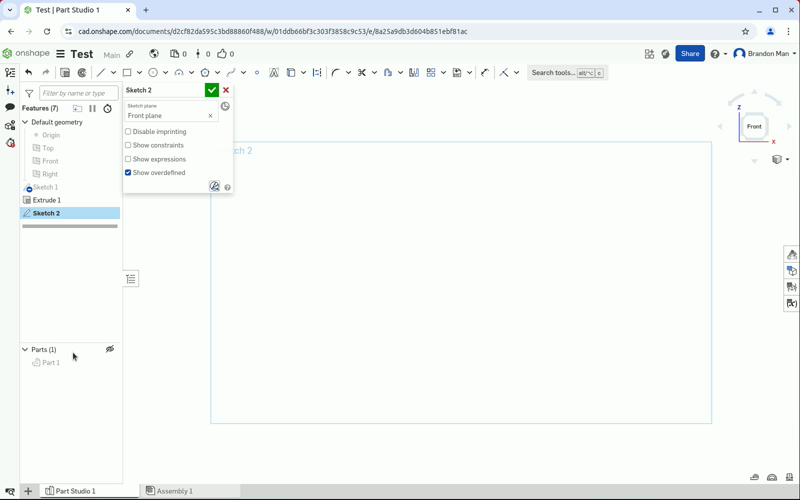
key_down(shift)
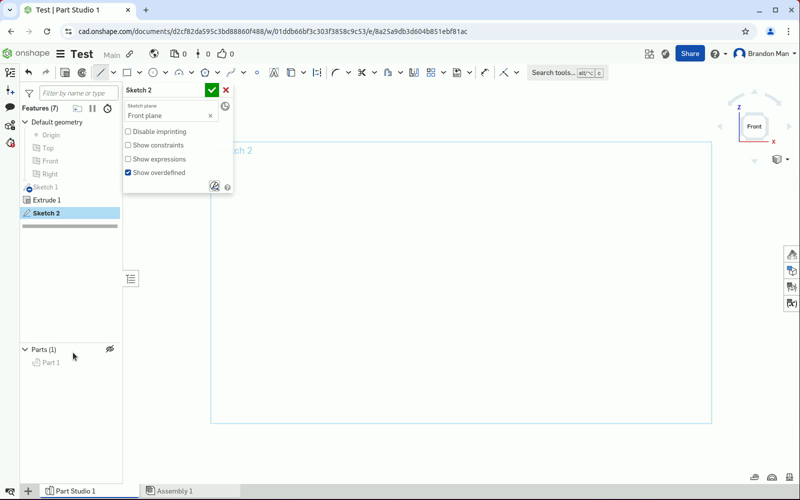
mouse_move(348, 282)
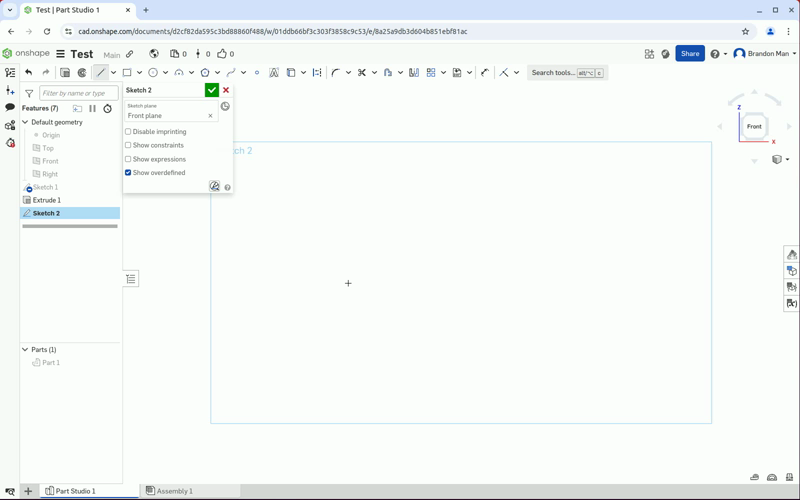
click(348, 282)
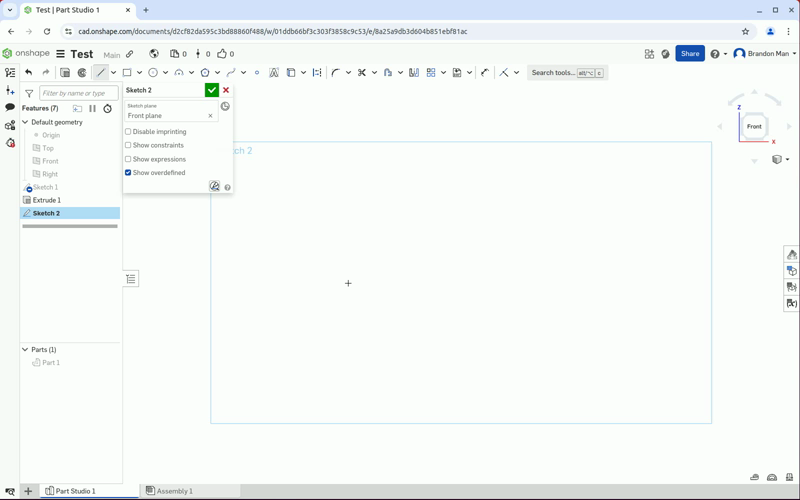
key_up(shift)
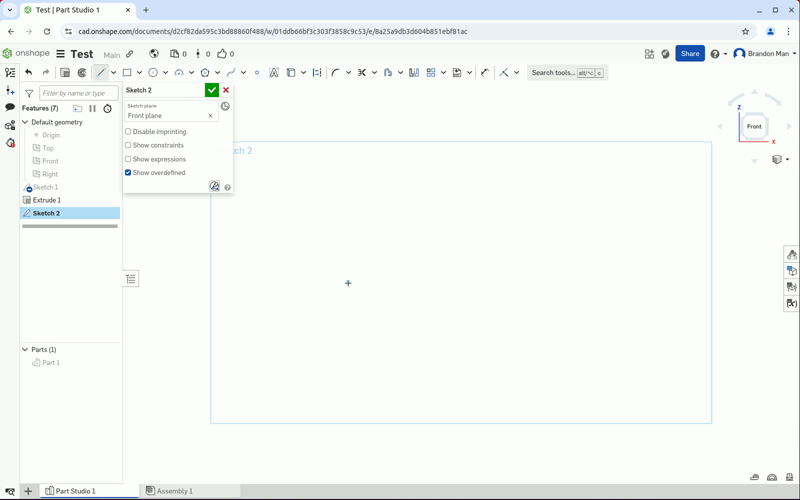
key_down(shift)
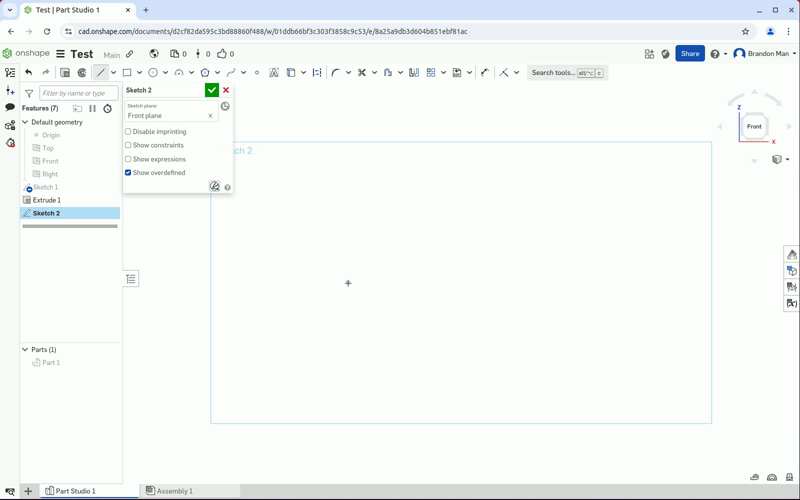
mouse_move(493, 282)
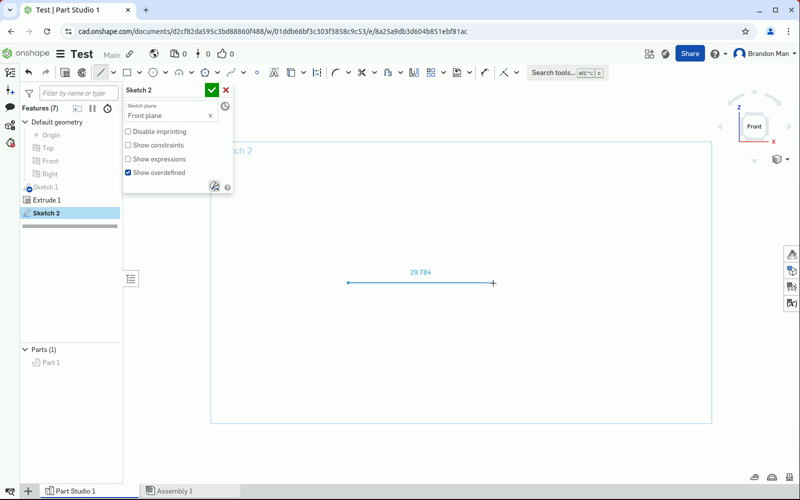
click(493, 282)
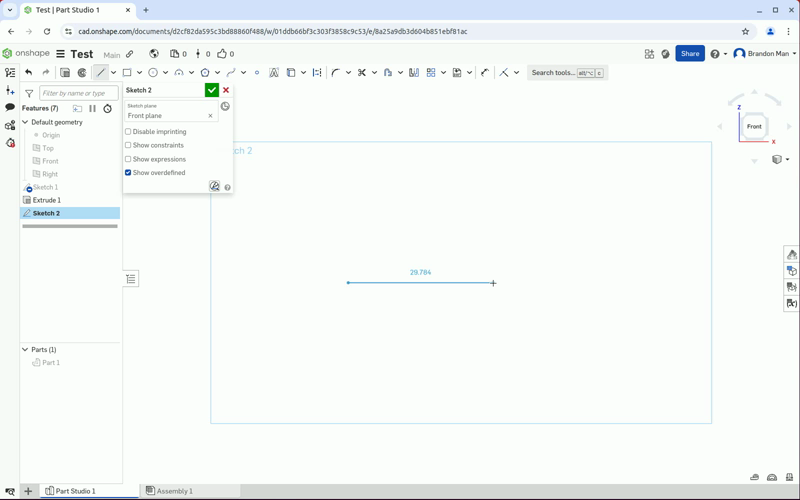
key_up(shift)
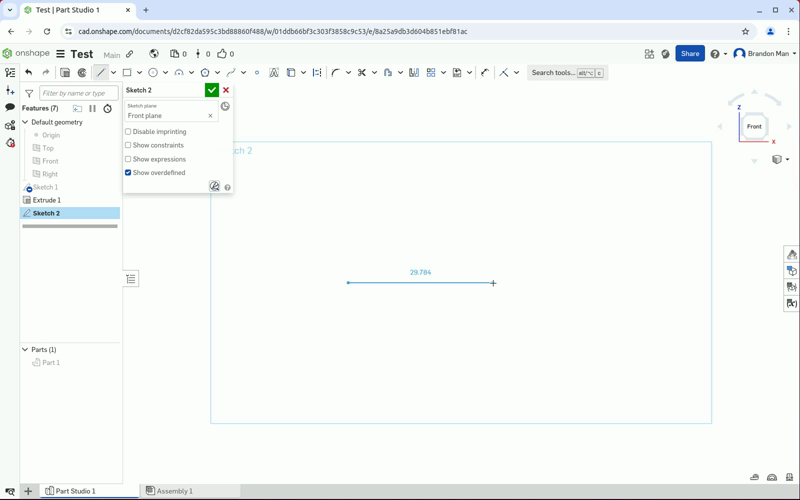
key_down(shift)
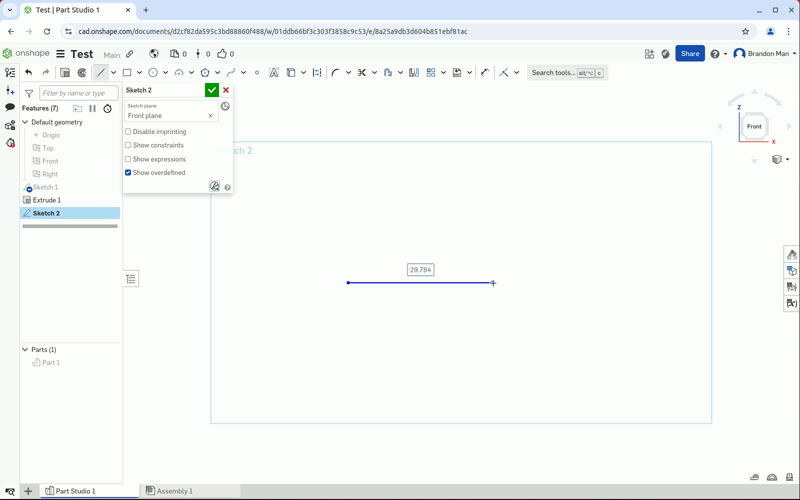
mouse_move(523, 282)
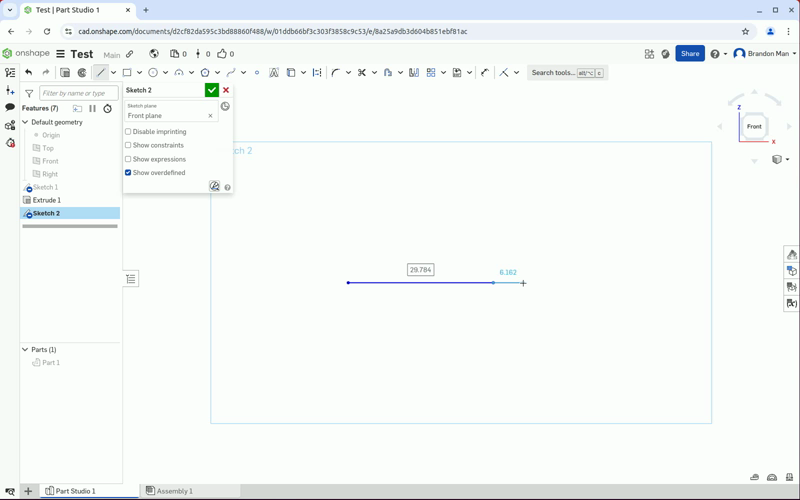
mouse_move(493, 270)
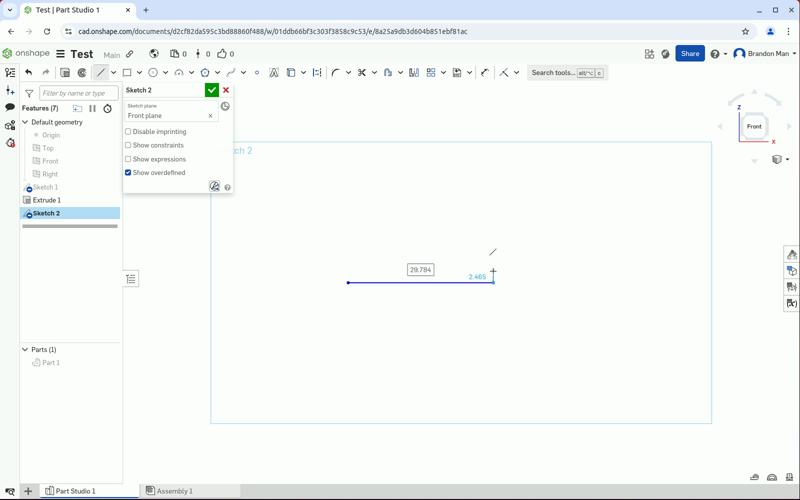
click(493, 270)
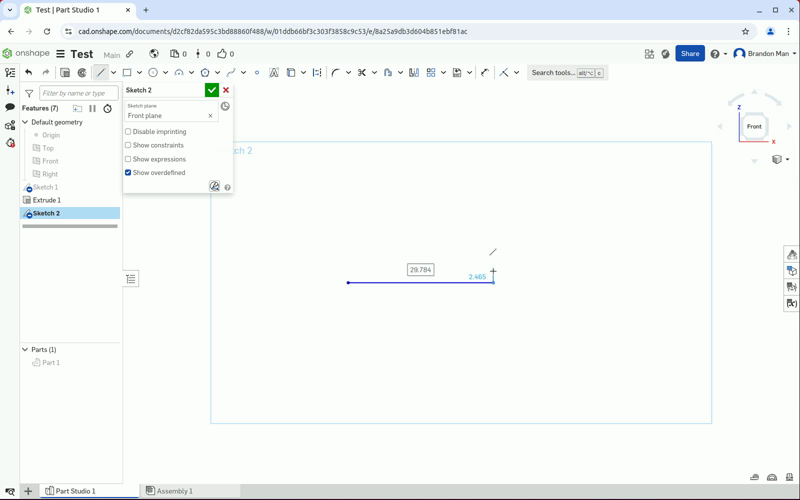
key_up(shift)
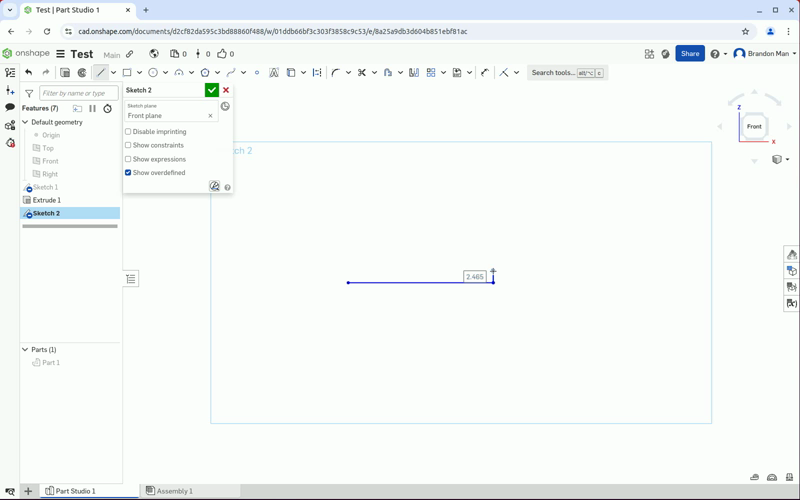
key_down(shift)
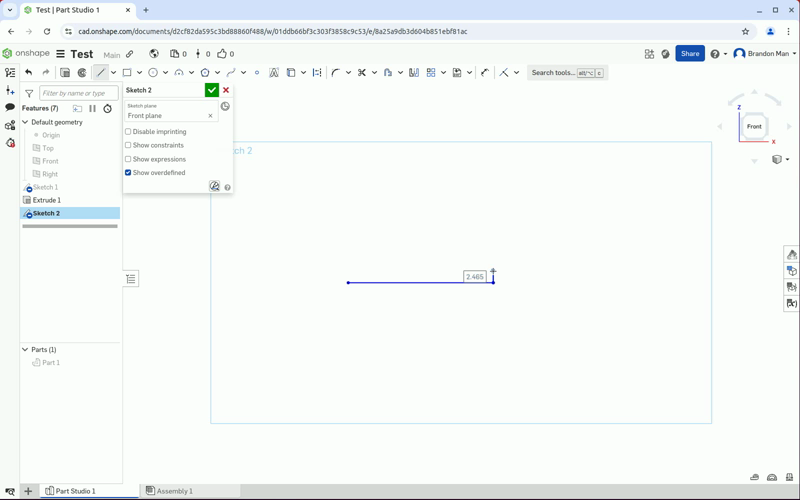
mouse_move(348, 270)
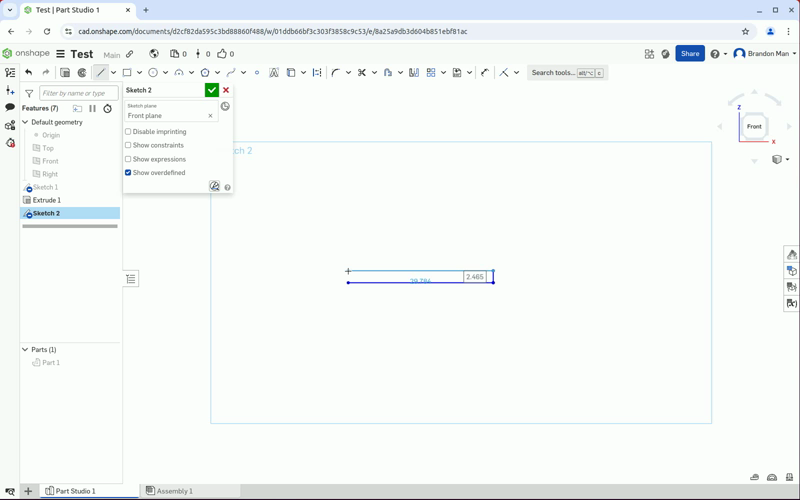
click(348, 270)
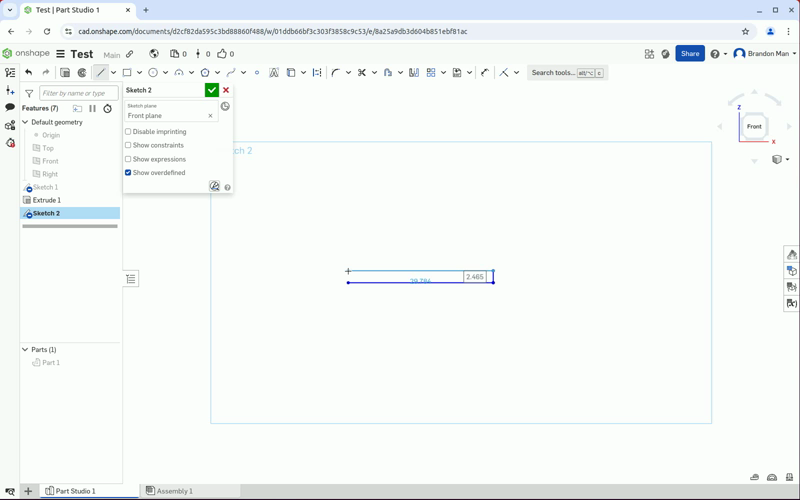
key_up(shift)
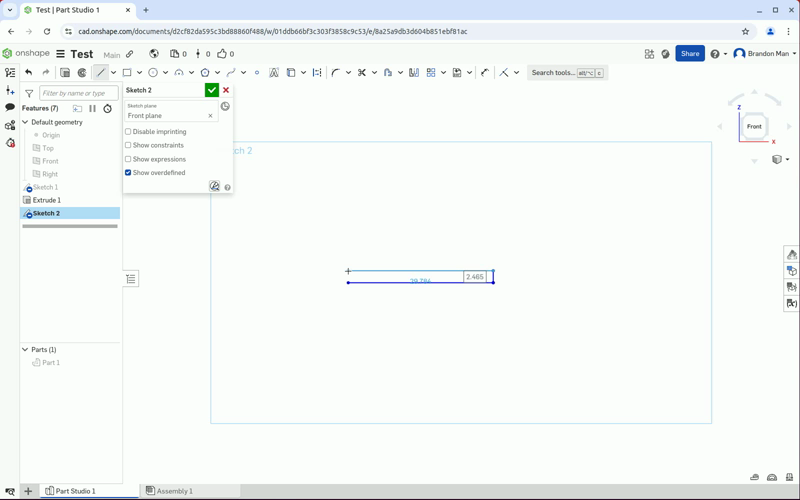
mouse_move(378, 270)
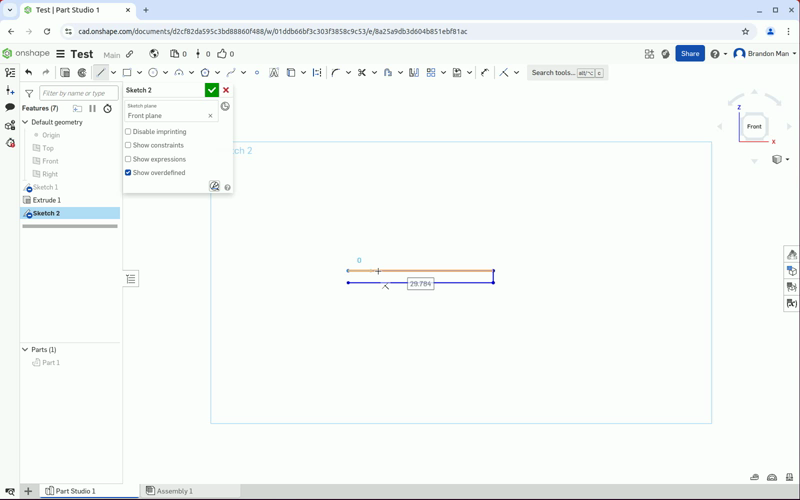
key_down(shift)
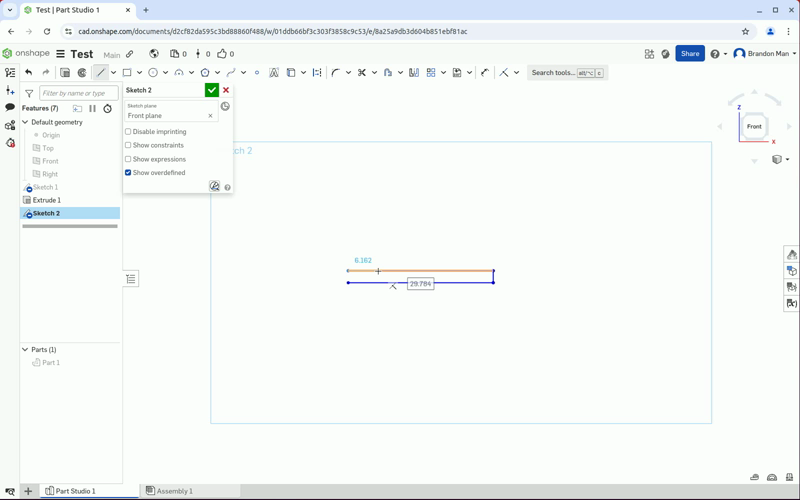
mouse_move(348, 282)
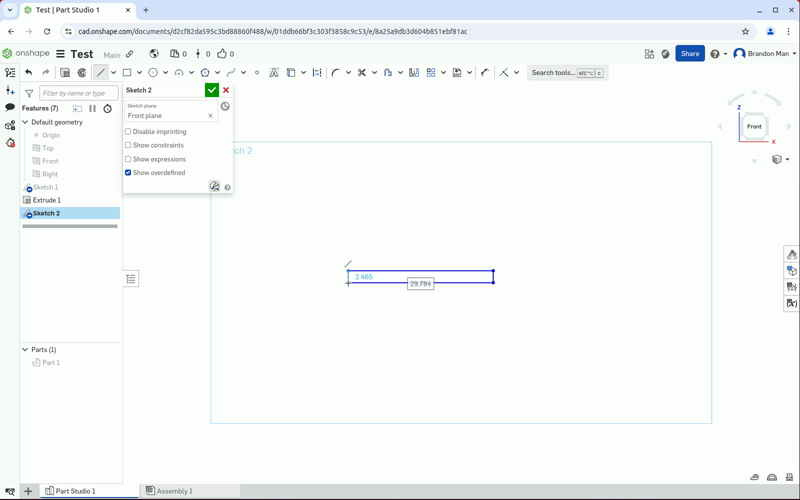
key_up(shift)
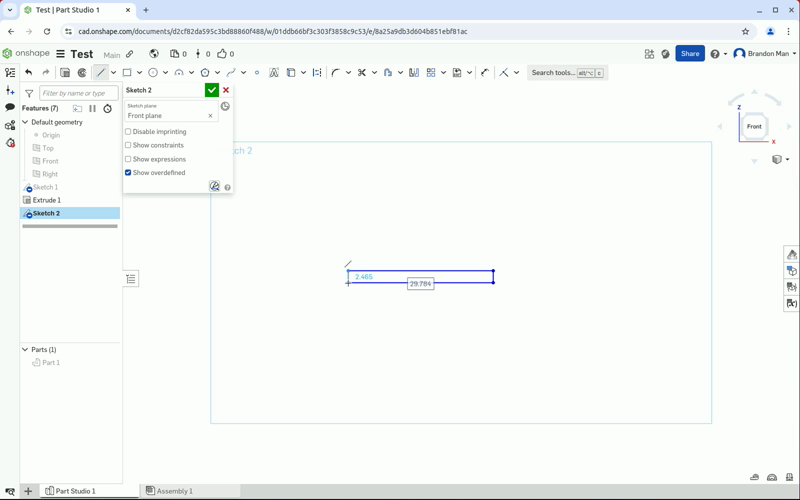
click(348, 282)
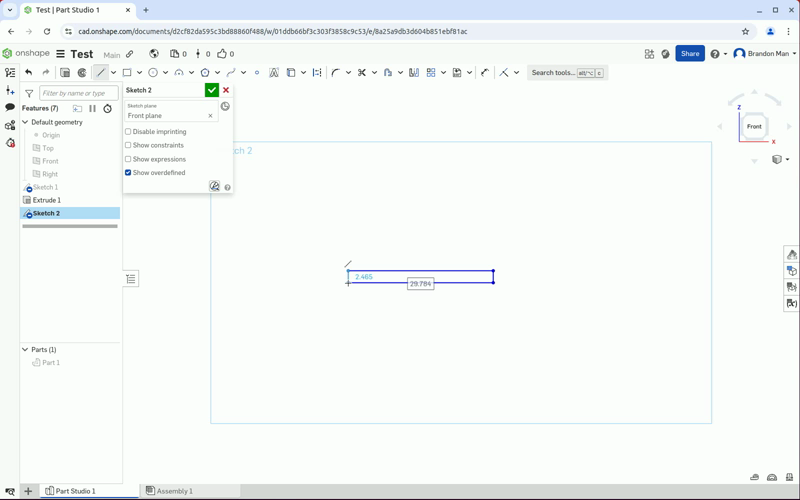
key(esc)
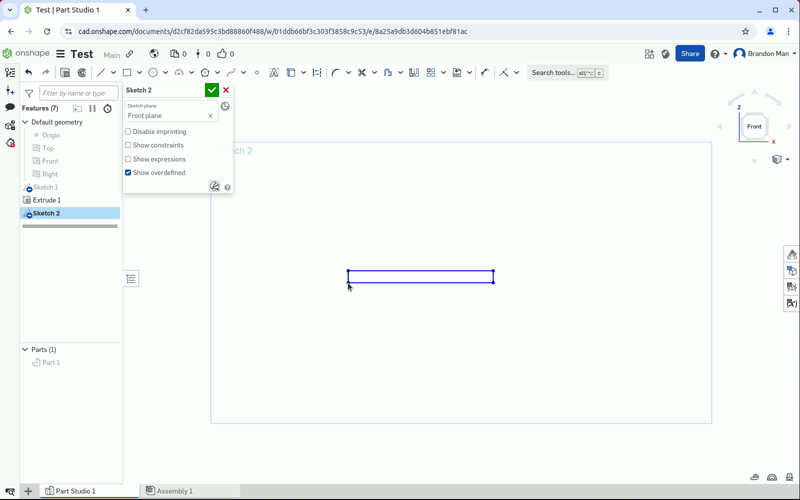
mouse_move(395, 272)
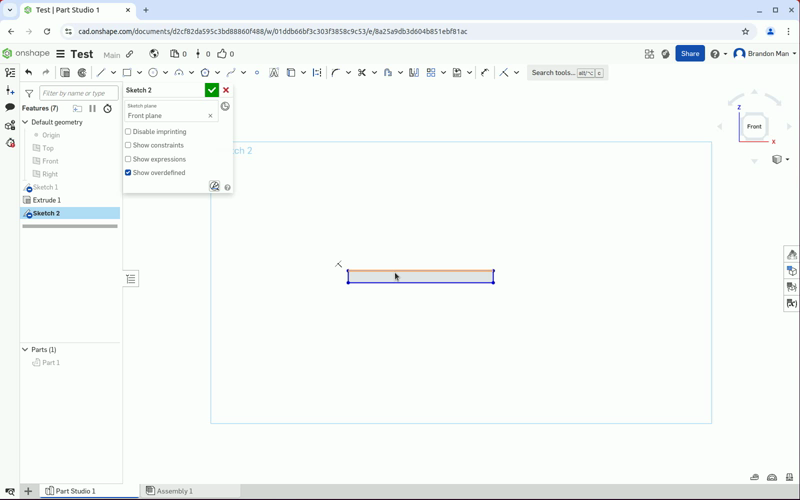
scroll(6)
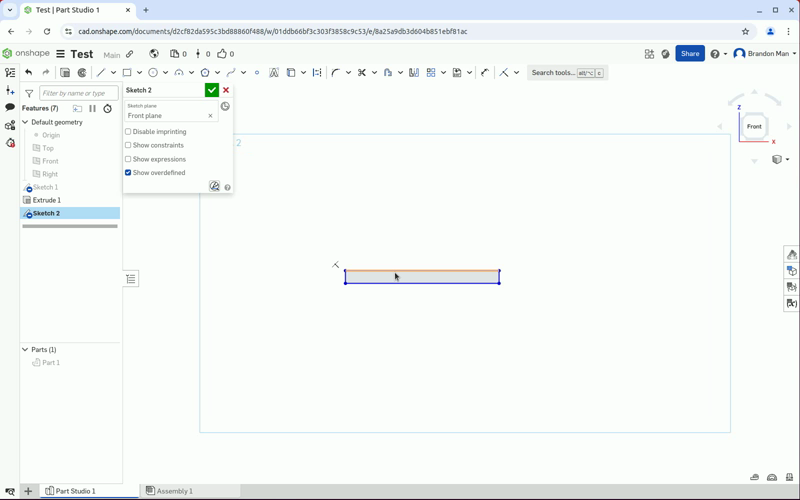
scroll(6)
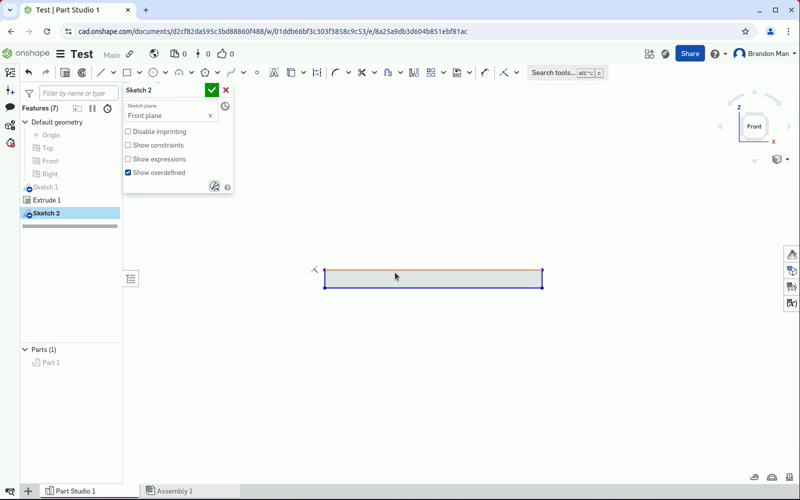
scroll(6)
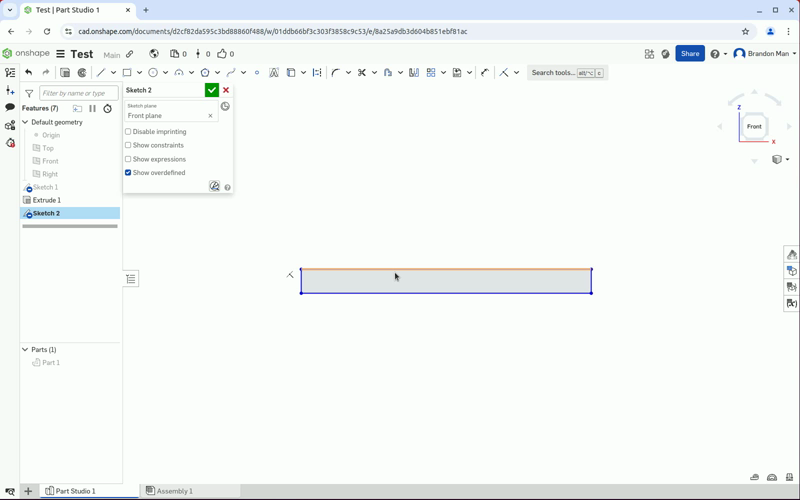
scroll(6)
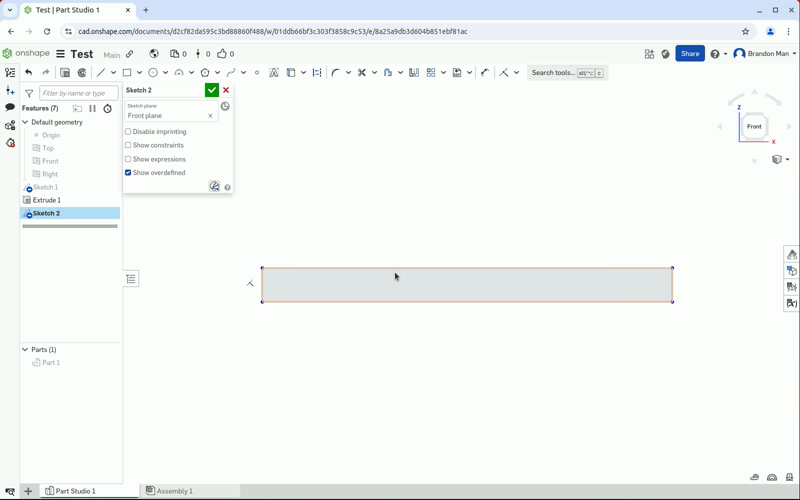
scroll(6)
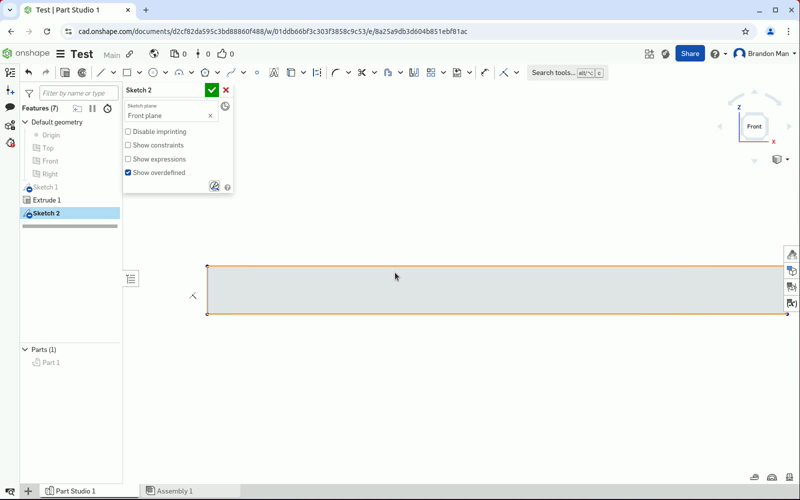
scroll(6)
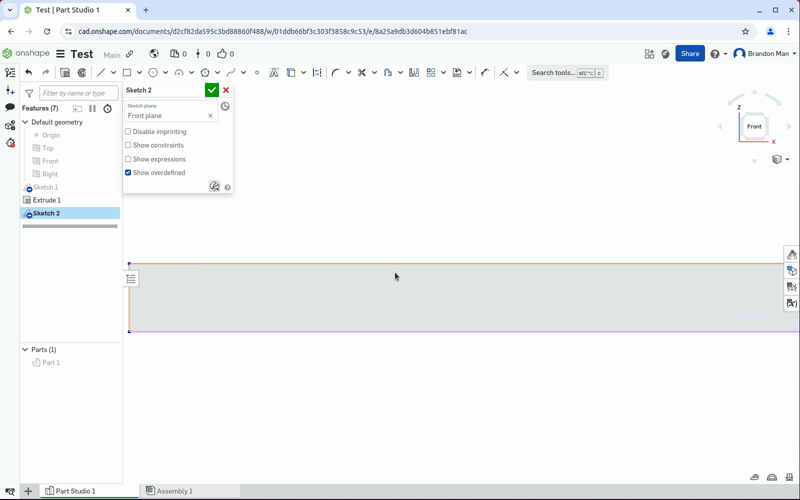
scroll(6)
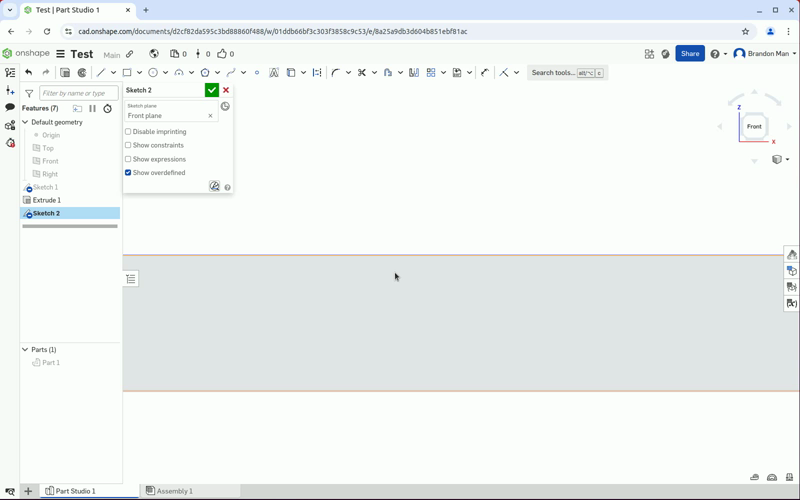
click(395, 272)
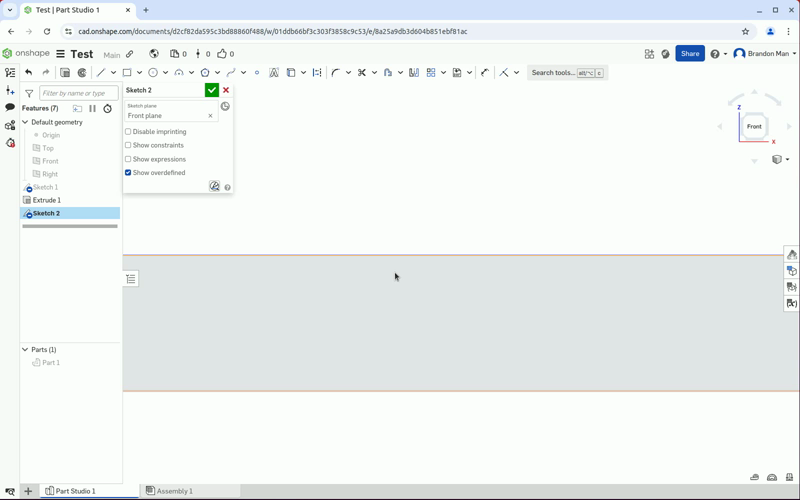
scroll(-6)
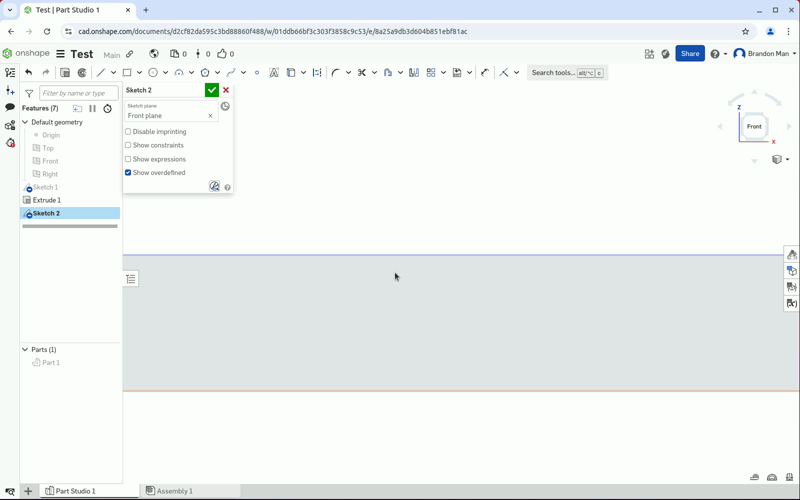
scroll(-6)
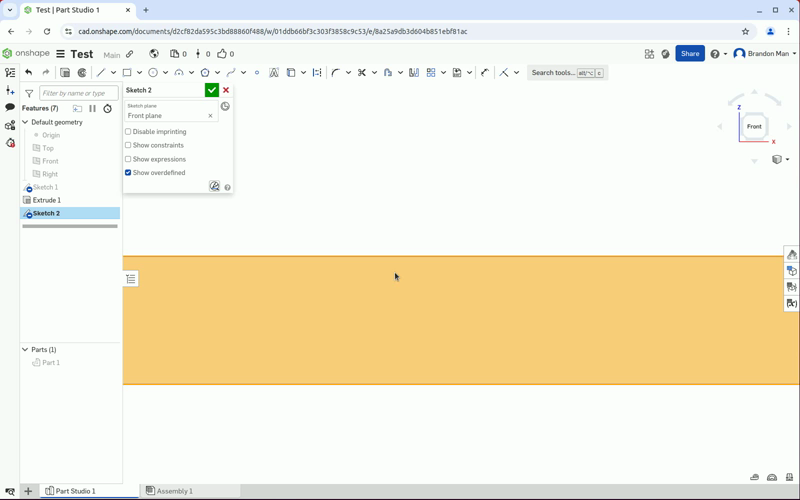
scroll(-6)
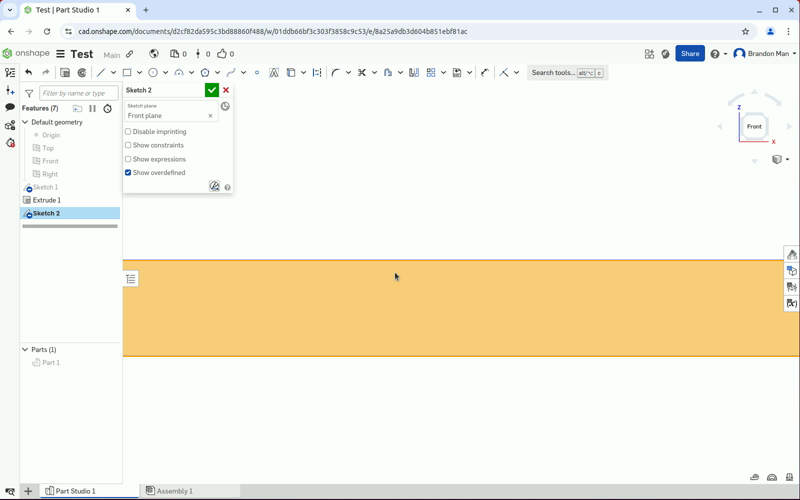
scroll(-6)
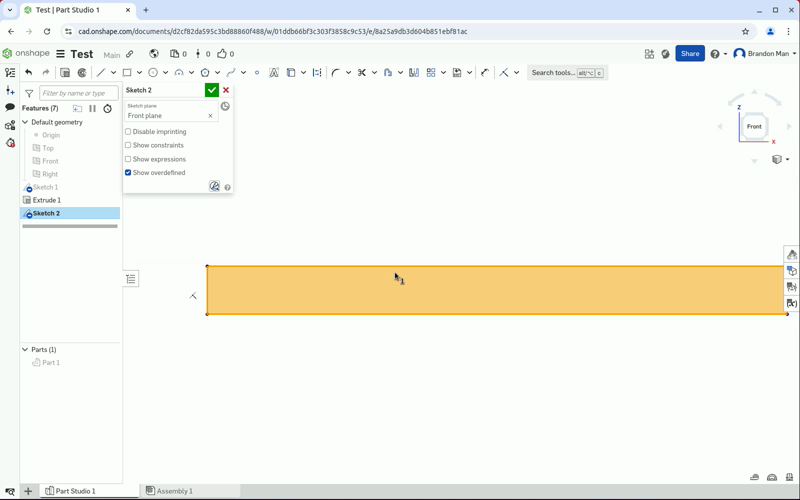
scroll(-6)
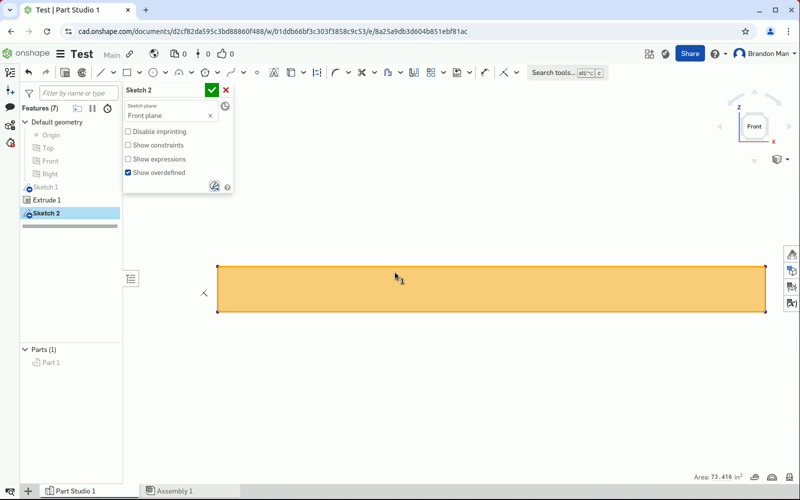
scroll(-6)
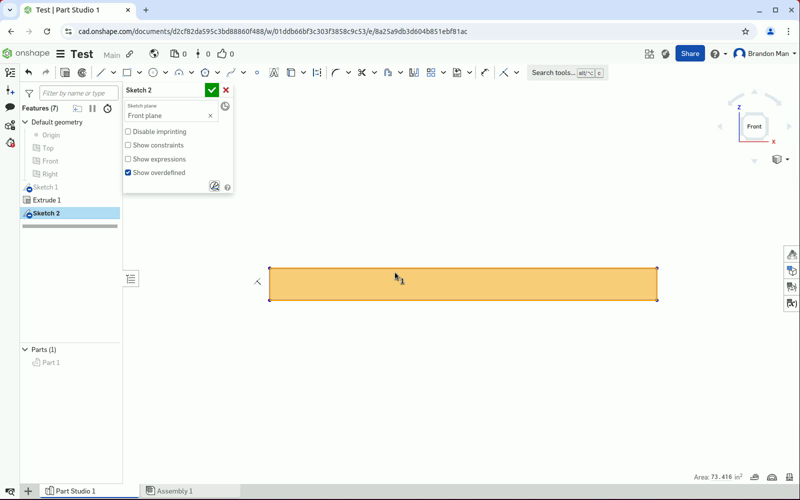
scroll(-6)
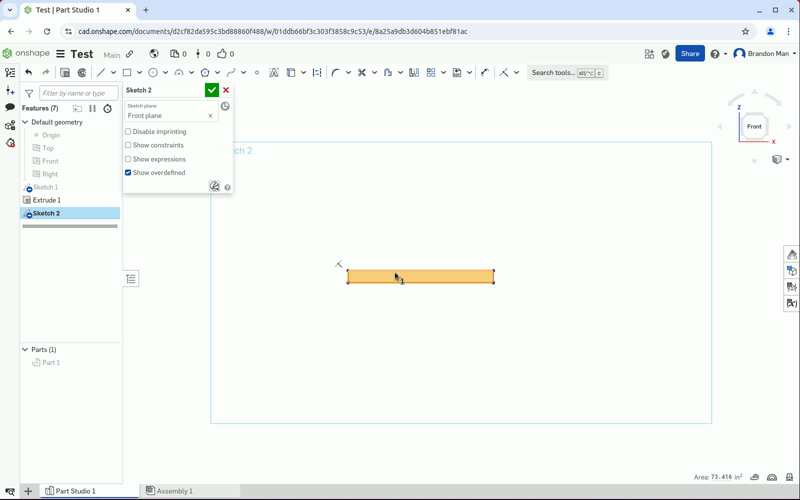
mouse_move(73, 352)
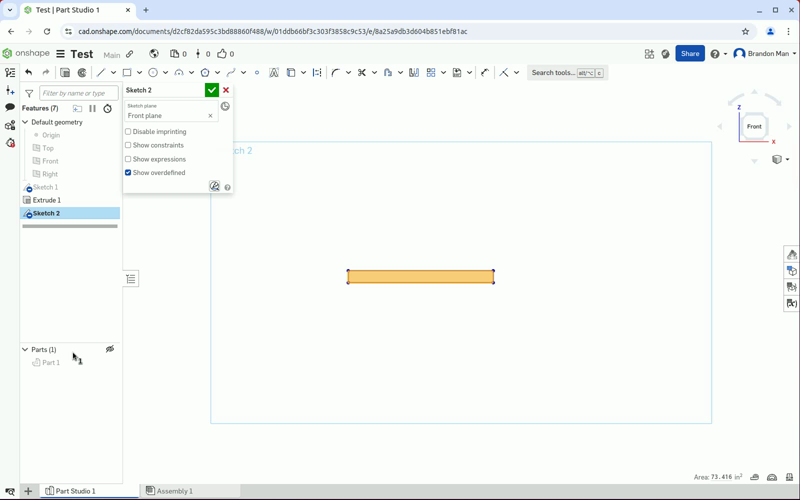
key(shift+y)
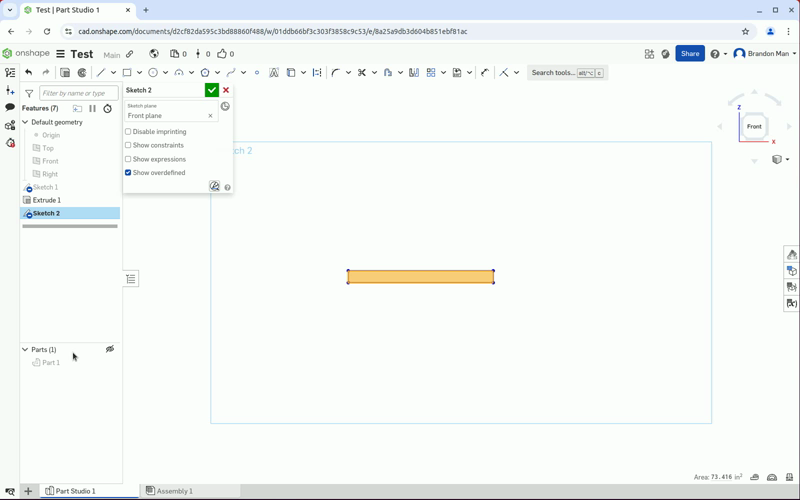
key(shift+e)
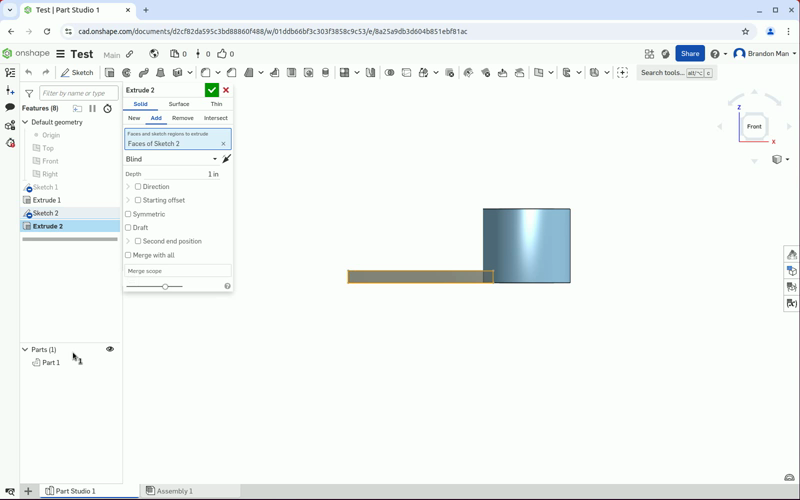
mouse_move(143, 106)
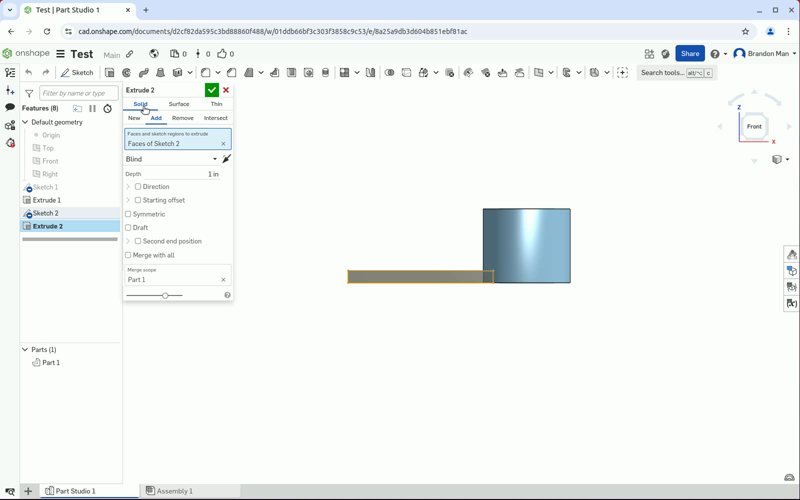
click(143, 106)
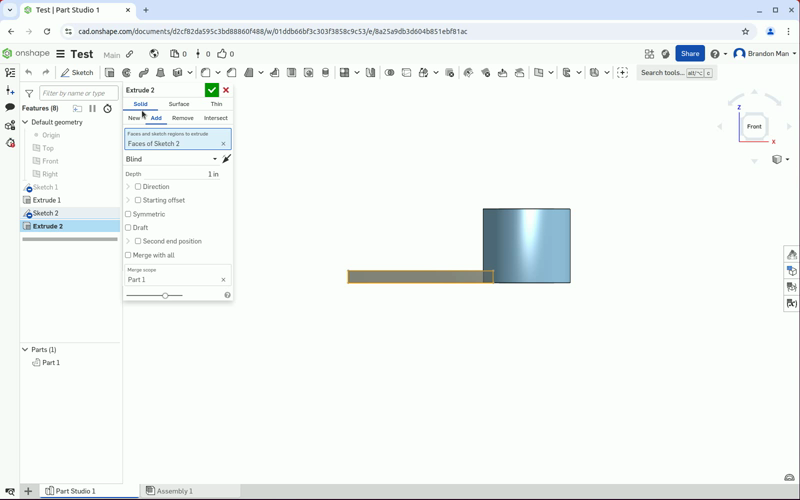
mouse_move(137, 120)
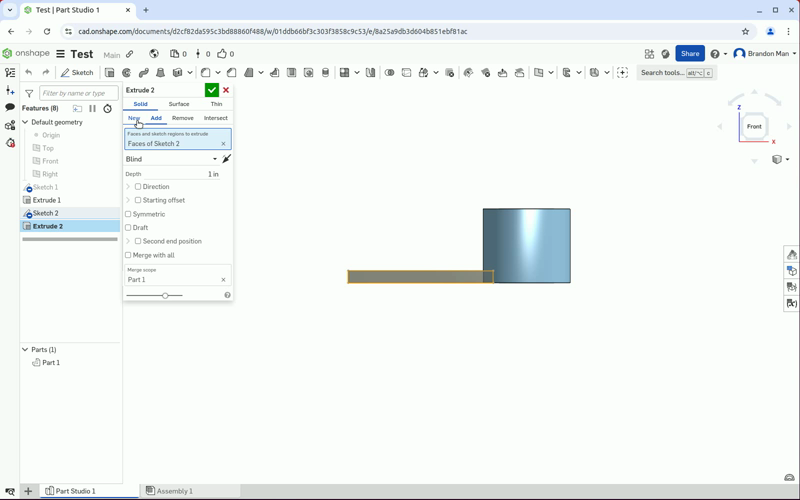
click(137, 120)
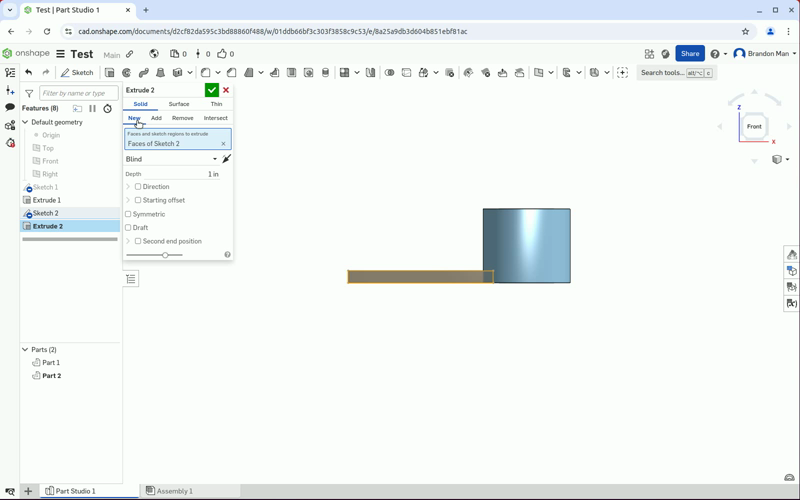
key(tab, 4)
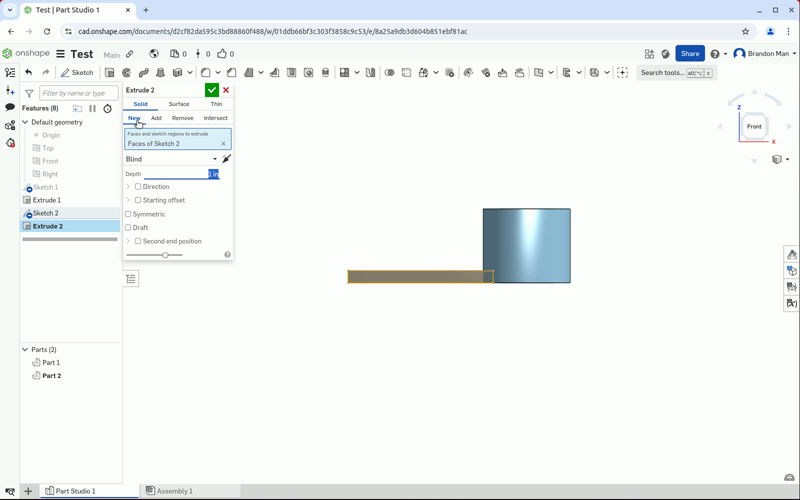
text(5.536)
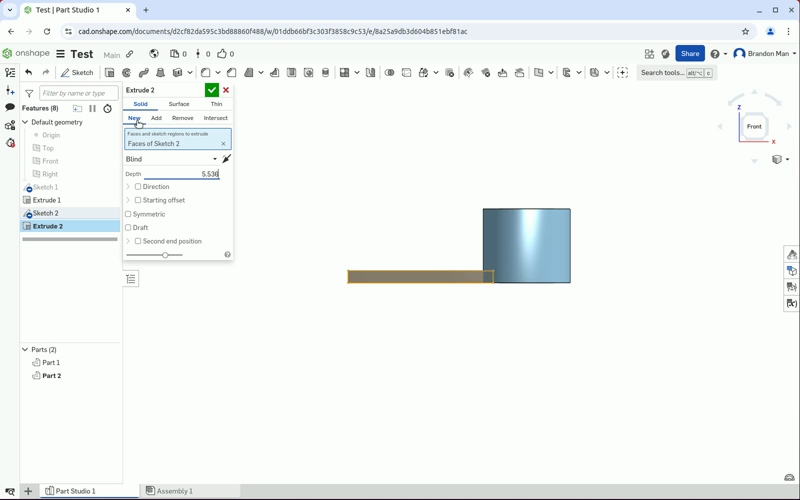
key(tab, 3)
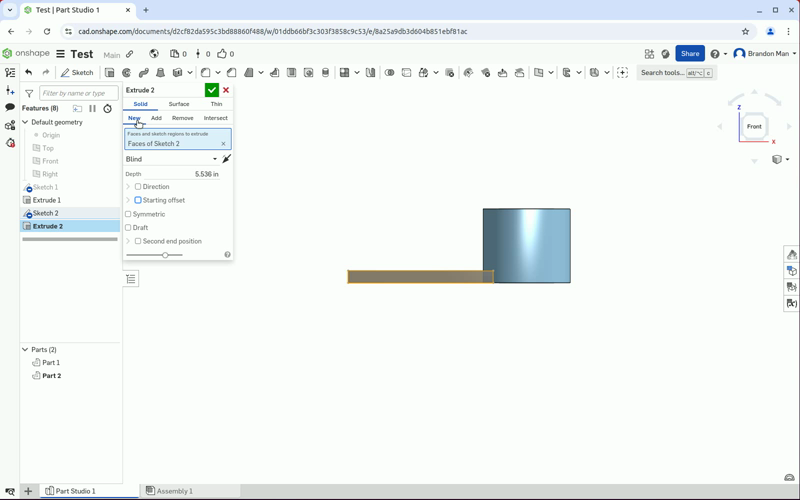
key(tab, 2)
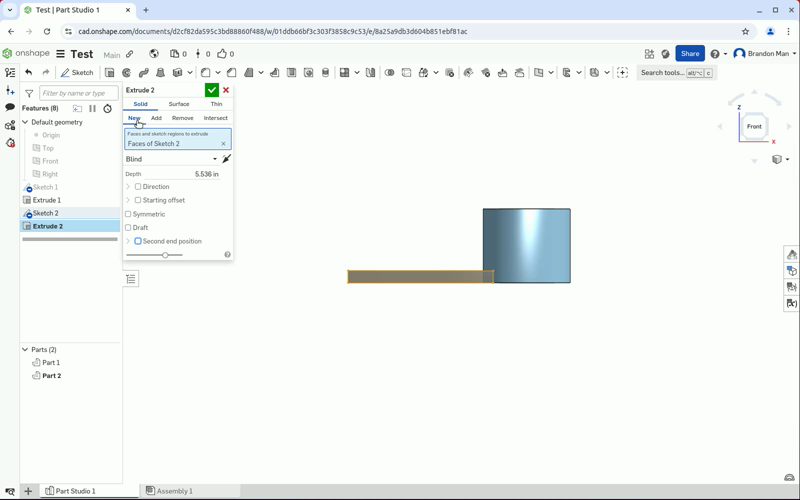
key(space)
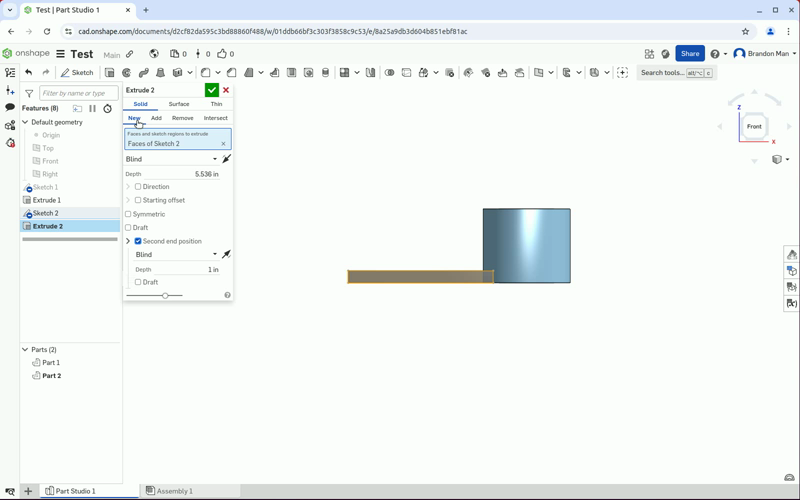
key(tab, 3)
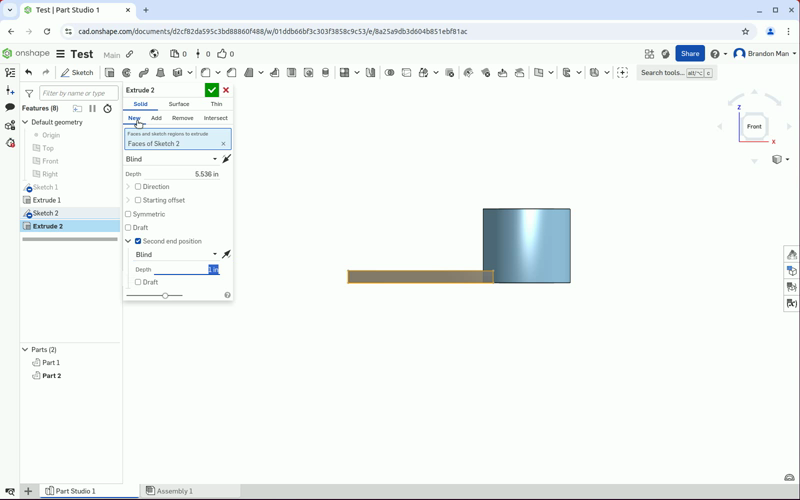
text(5.055)
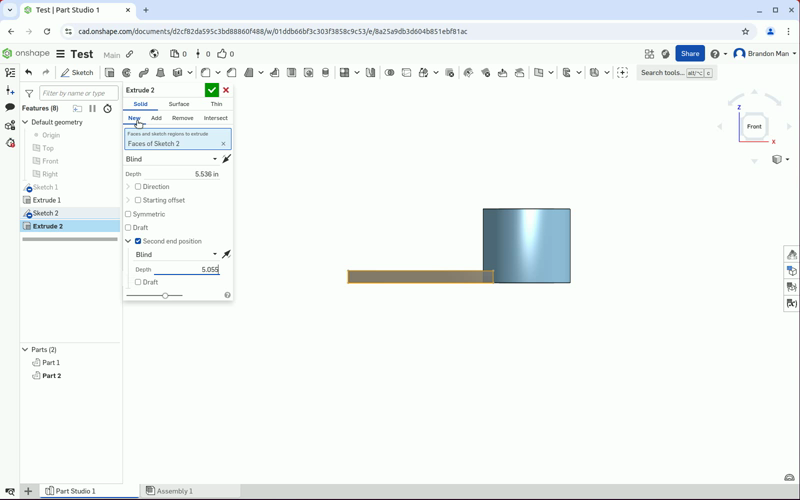
key(enter)
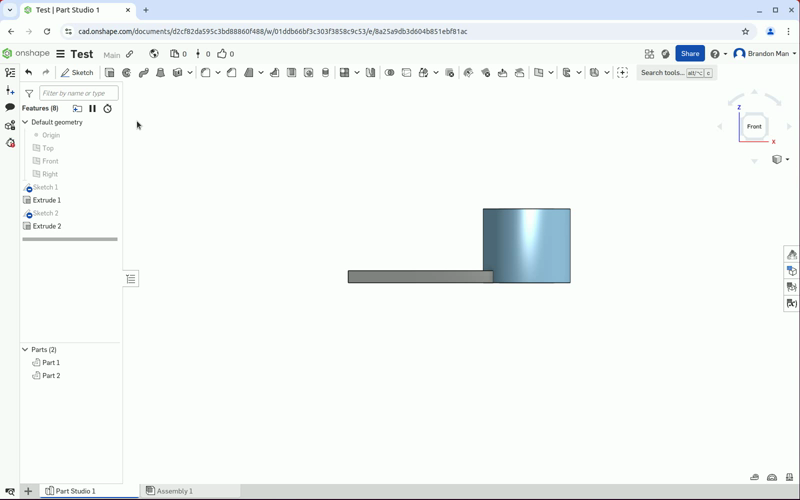
key(shift+h)
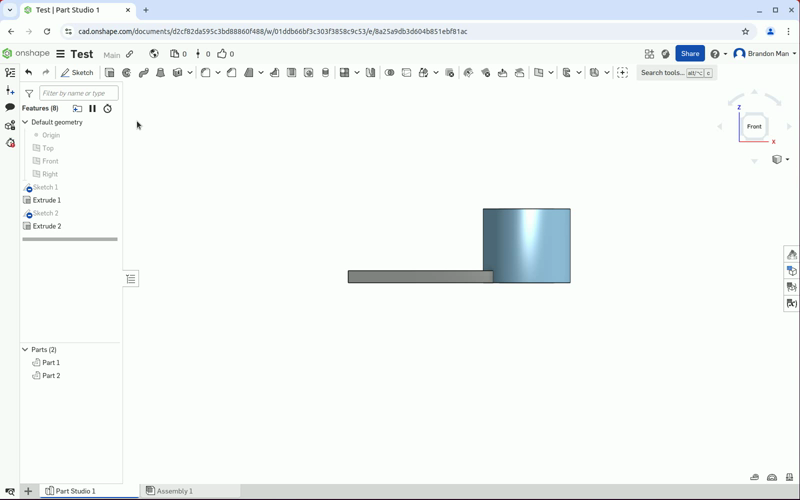
key(shift+h)
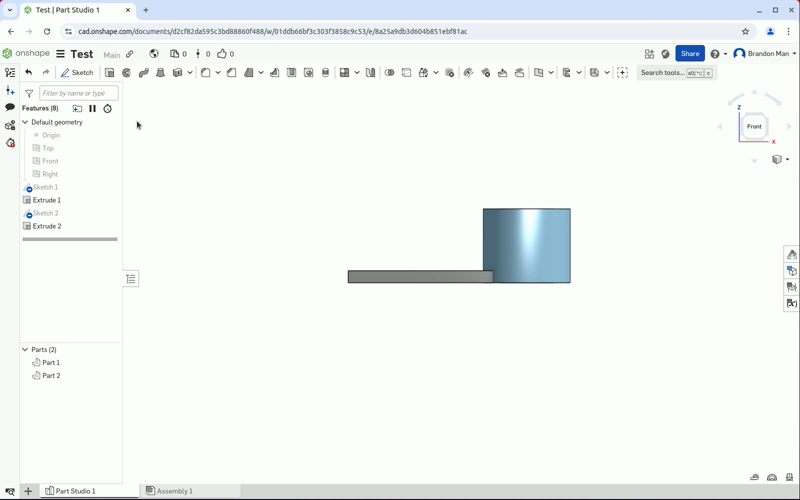
mouse_move(73, 189)
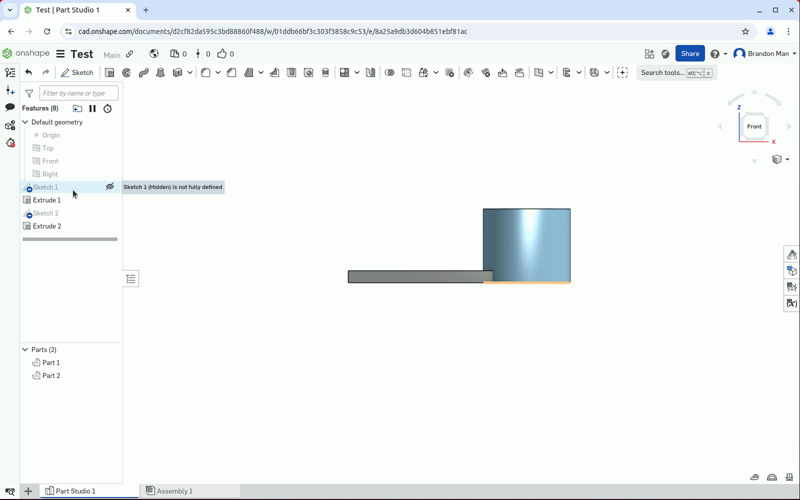
click(73, 189)
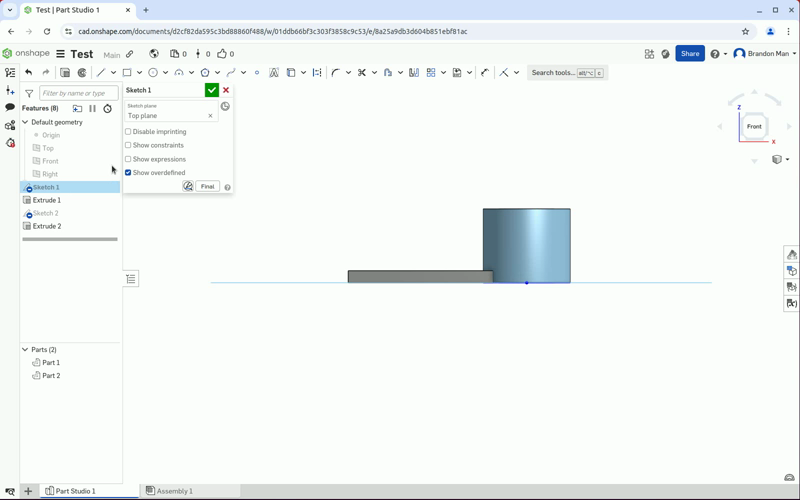
mouse_move(229, 92)
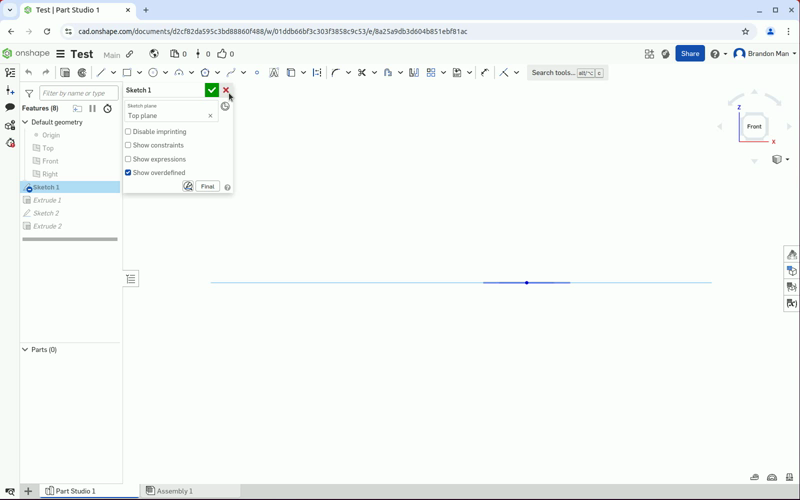
click(229, 92)
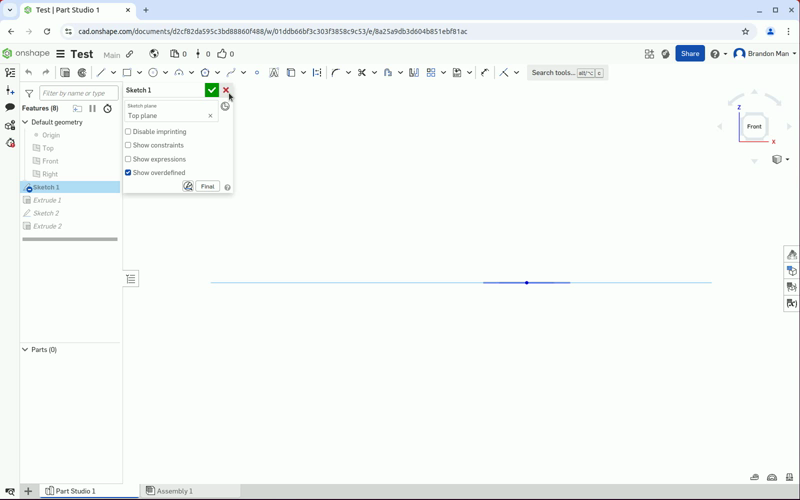
key(shift+s)
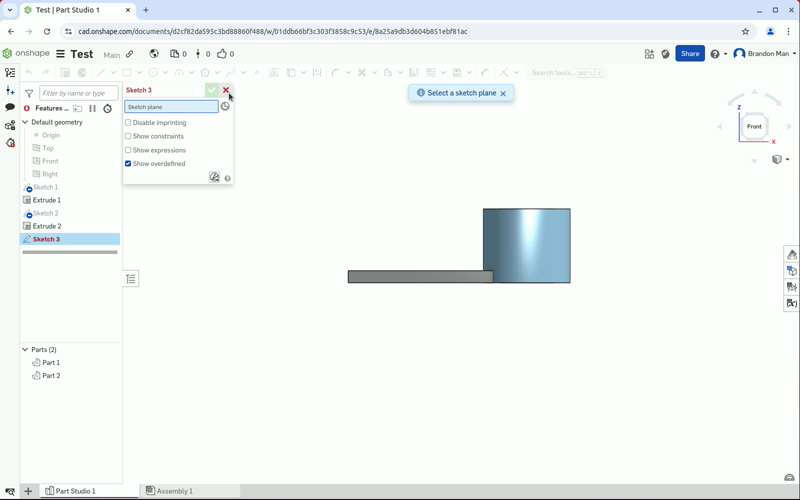
mouse_move(73, 163)
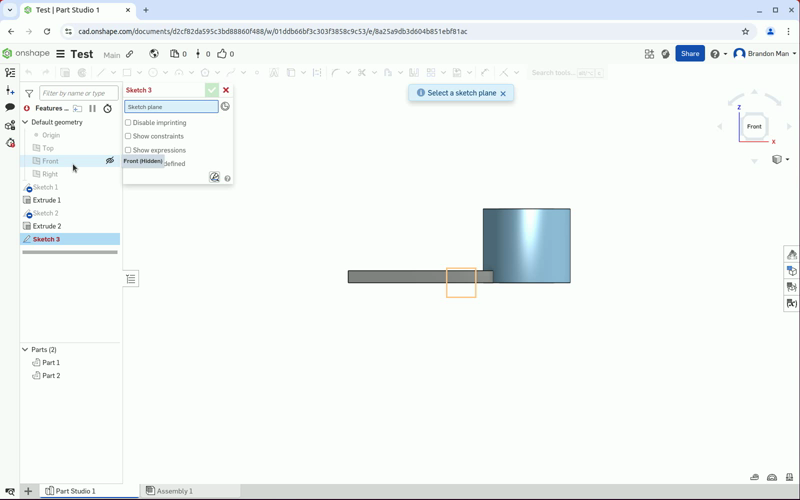
click(73, 163)
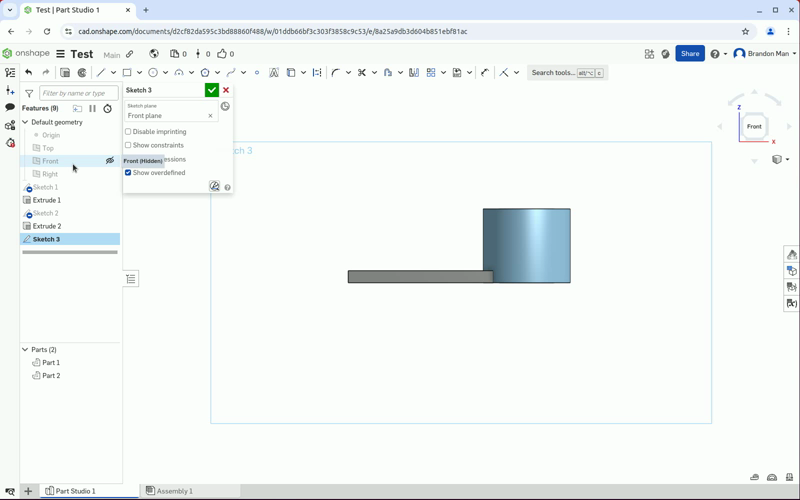
mouse_move(73, 352)
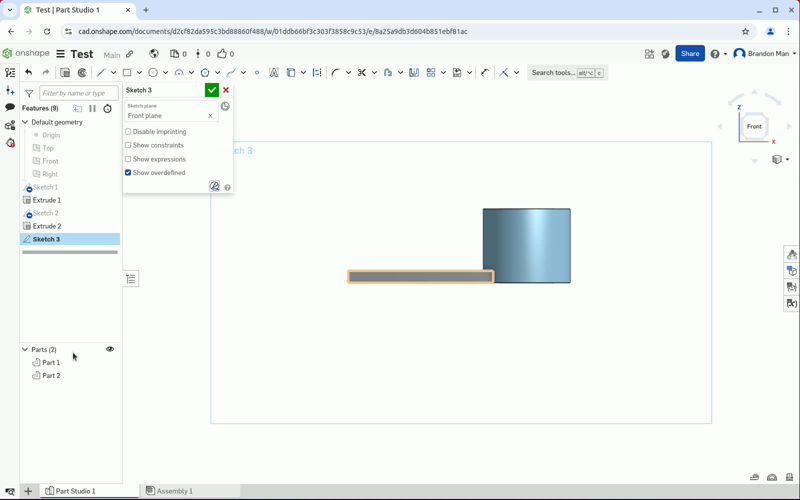
key(y)
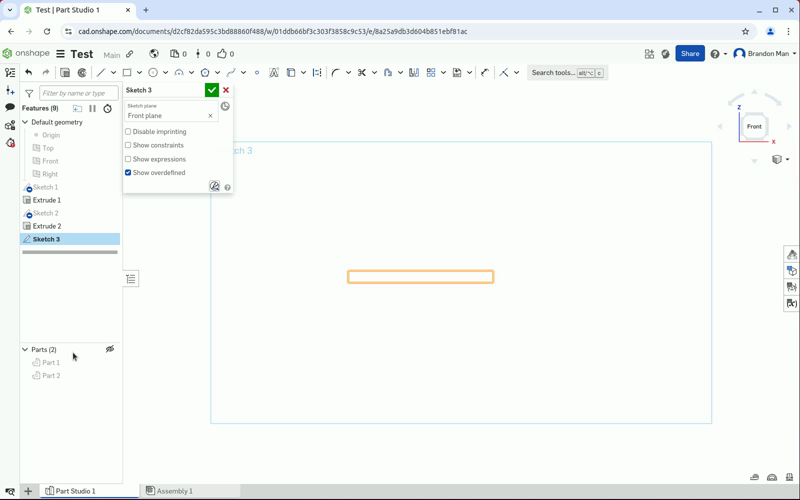
key(l)
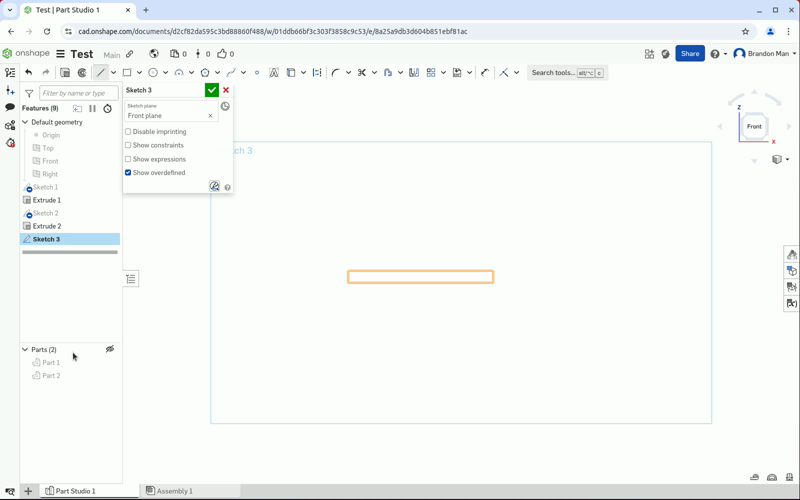
key_down(shift)
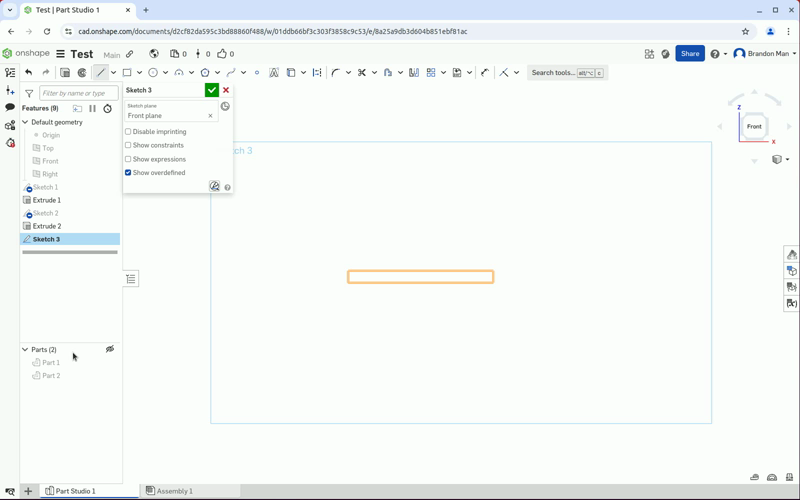
mouse_move(368, 271)
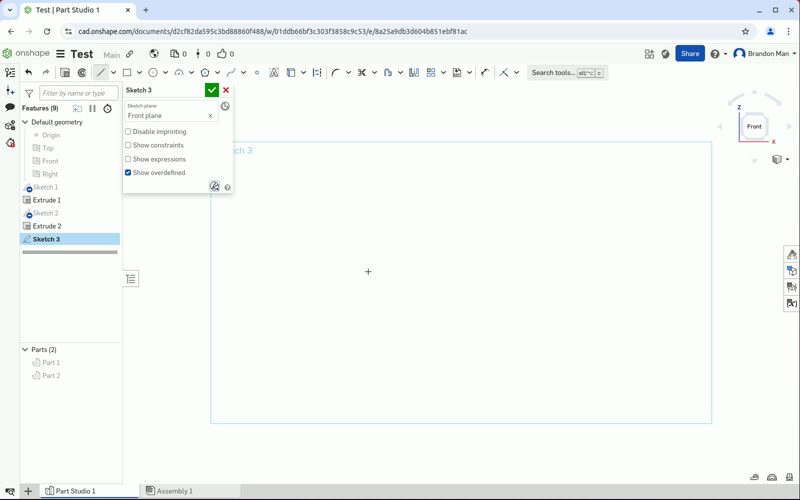
click(368, 271)
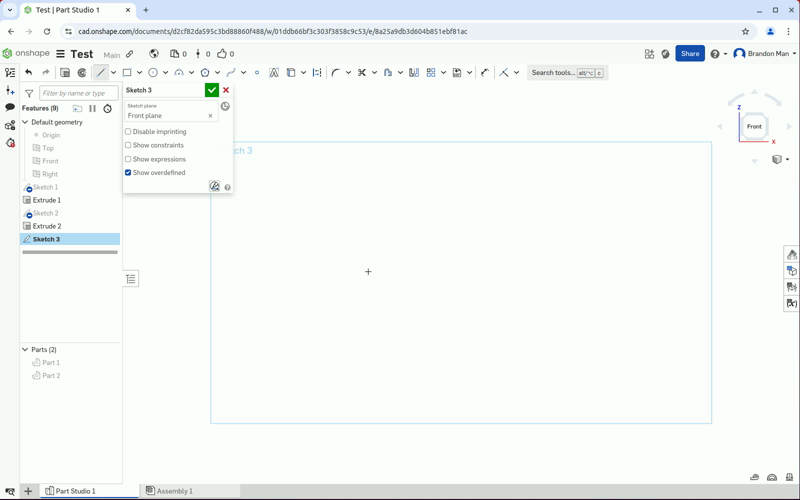
key_up(shift)
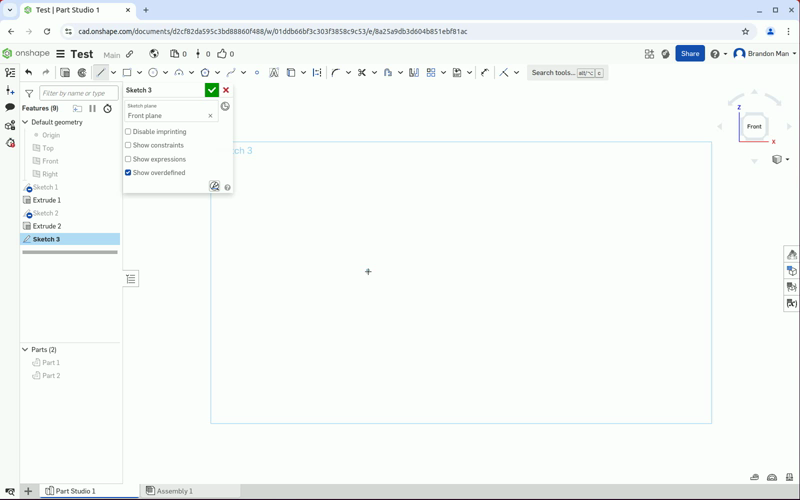
key_down(shift)
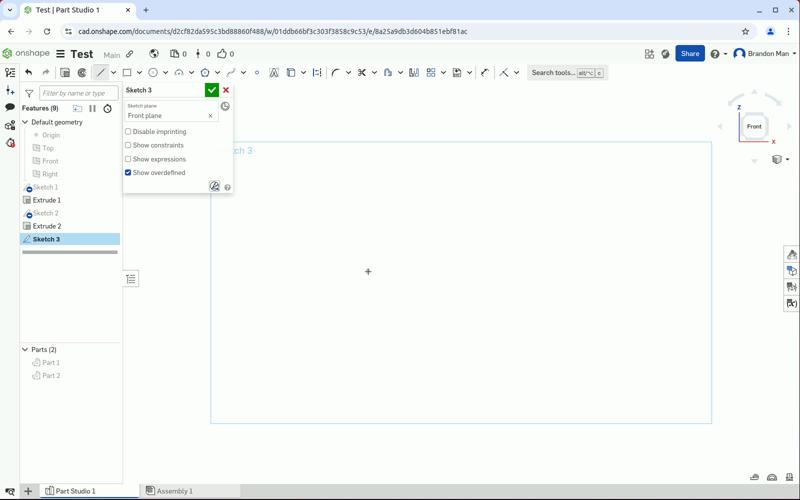
mouse_move(483, 271)
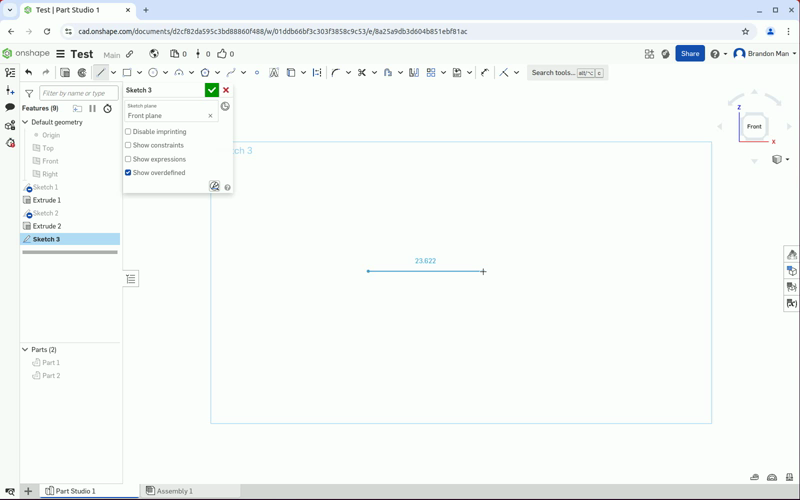
click(483, 271)
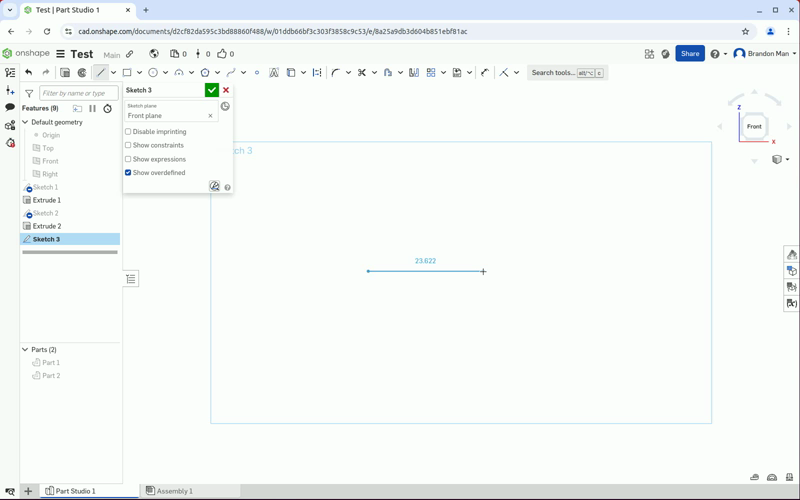
key_up(shift)
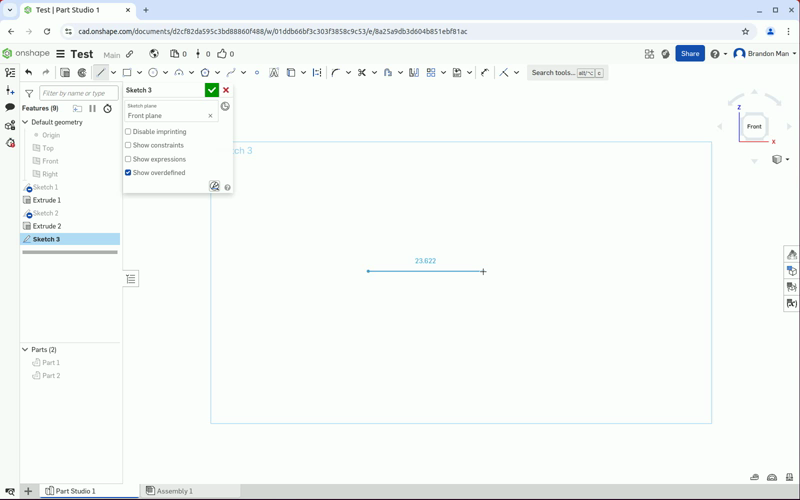
key_down(shift)
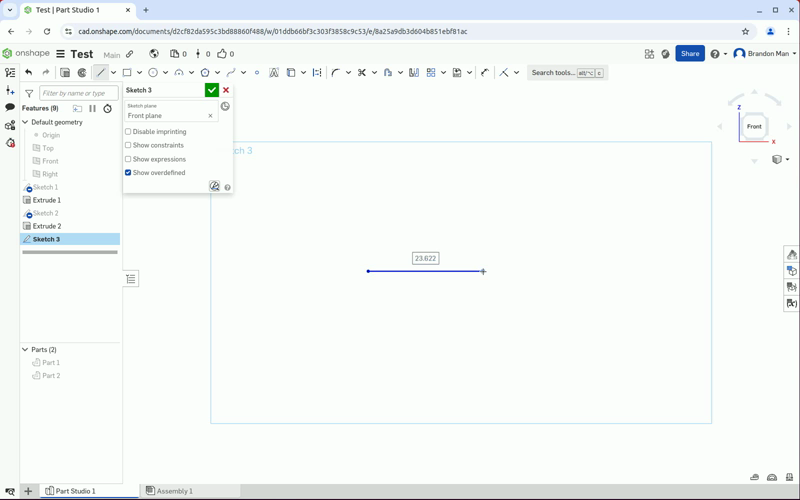
mouse_move(483, 210)
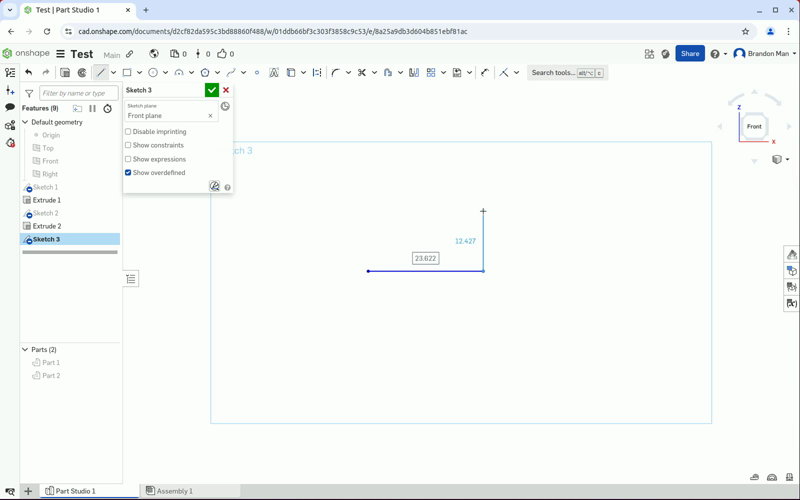
click(483, 210)
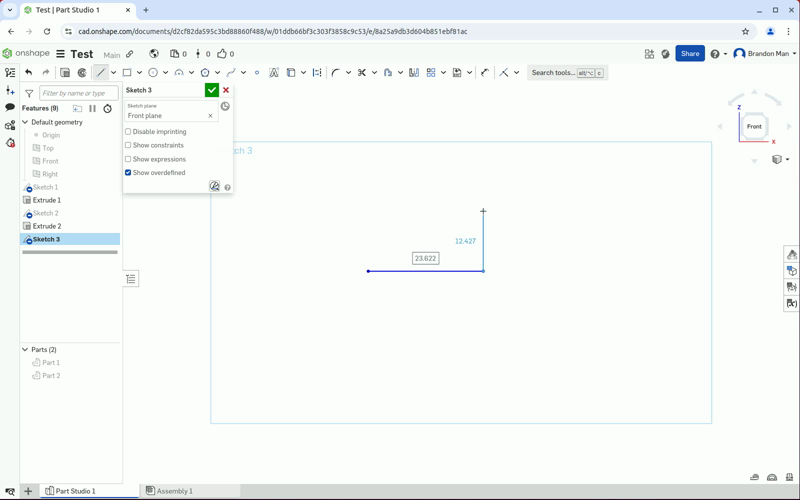
key_up(shift)
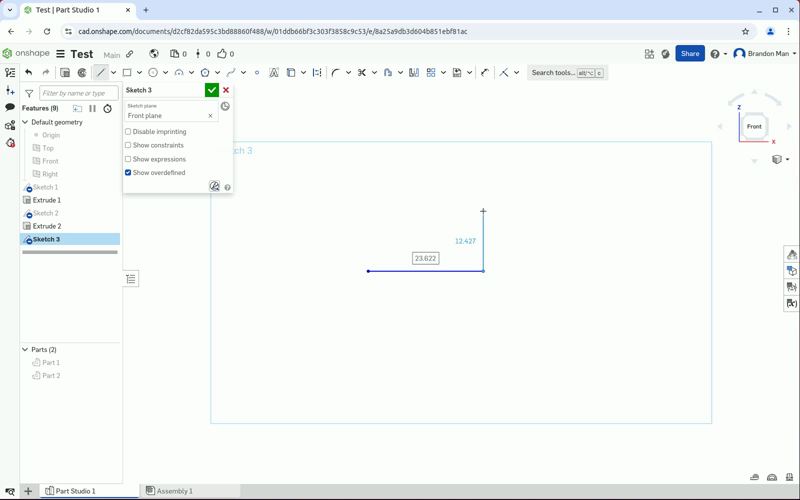
key_down(shift)
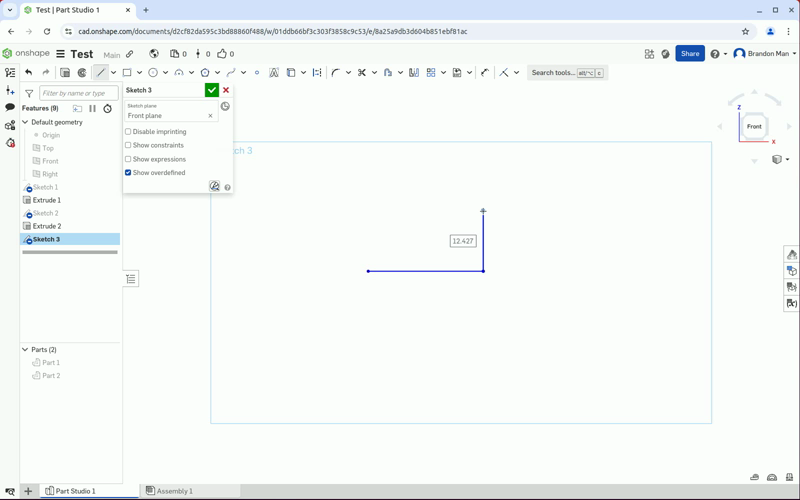
mouse_move(368, 271)
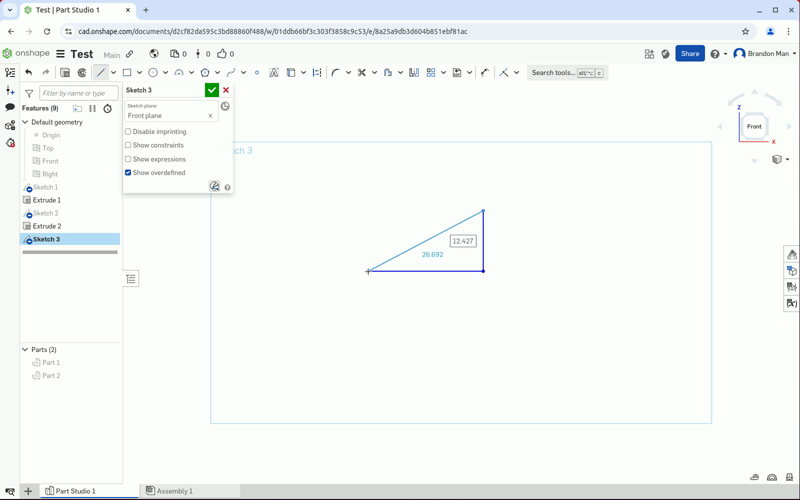
key_up(shift)
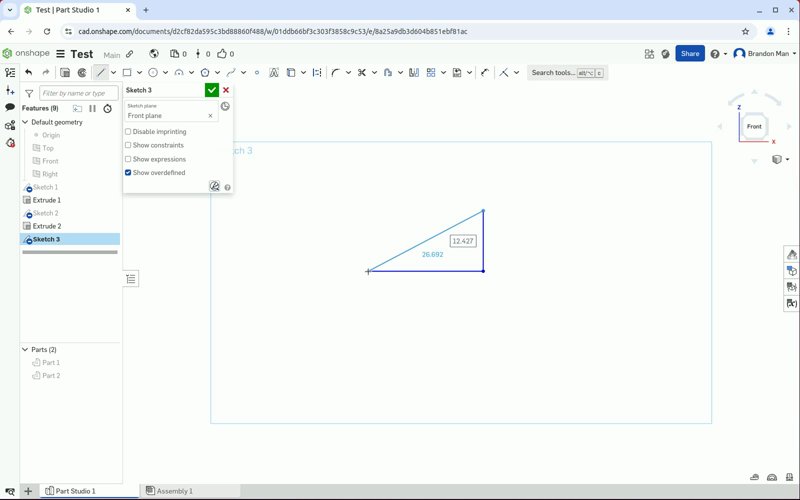
click(368, 271)
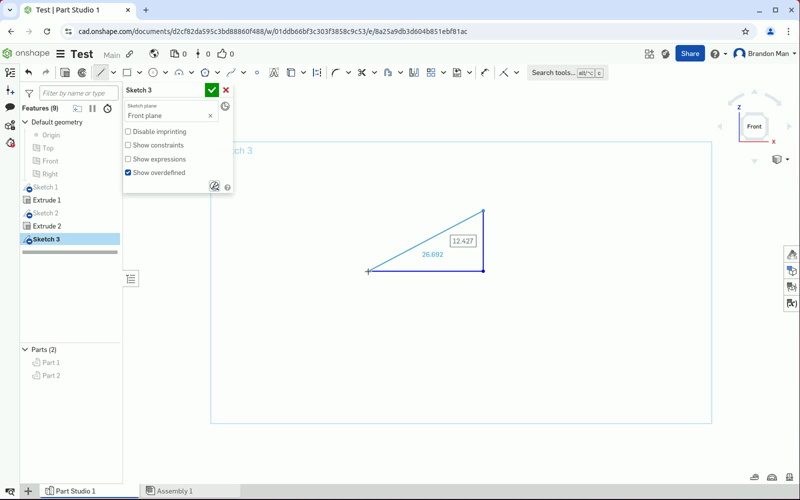
key(esc)
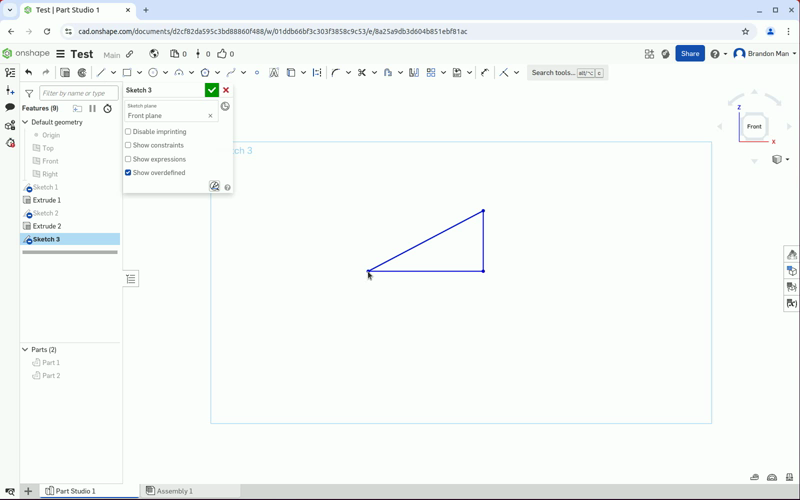
mouse_move(474, 254)
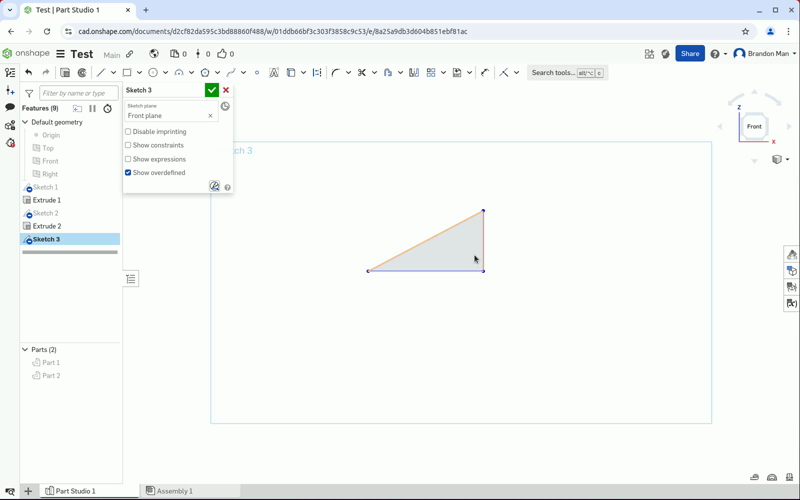
click(474, 254)
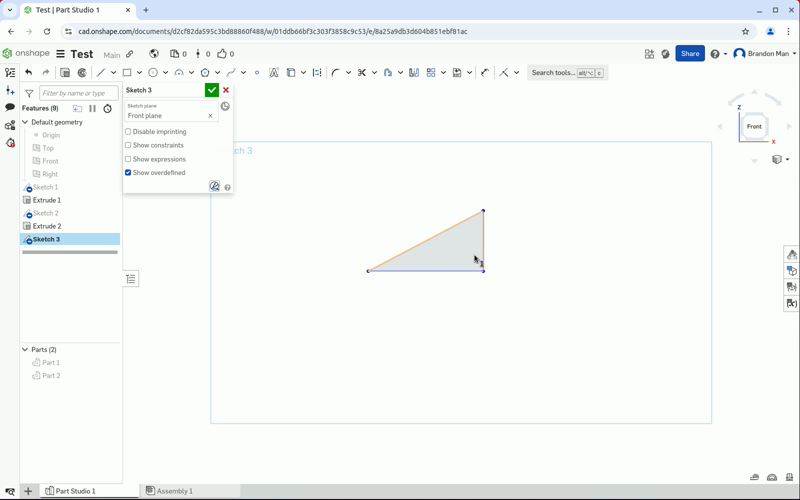
mouse_move(73, 352)
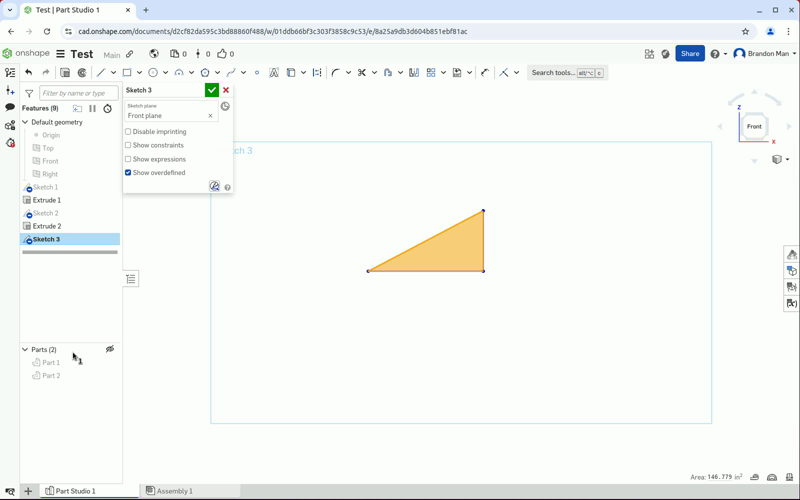
key(shift+y)
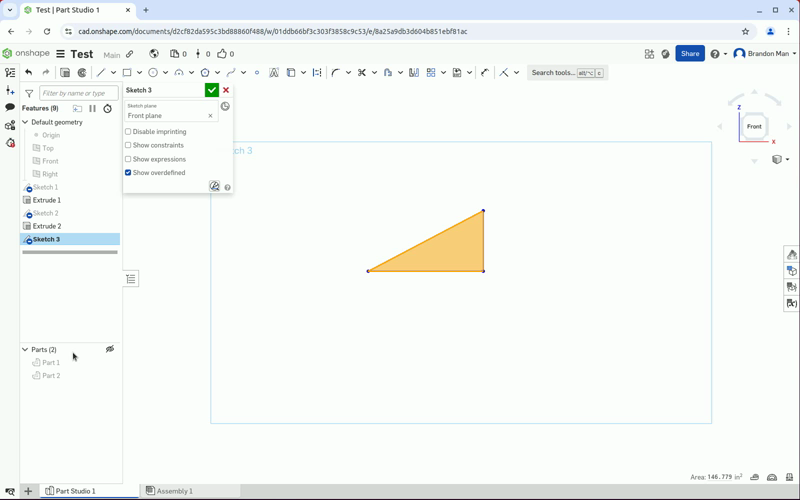
key(shift+e)
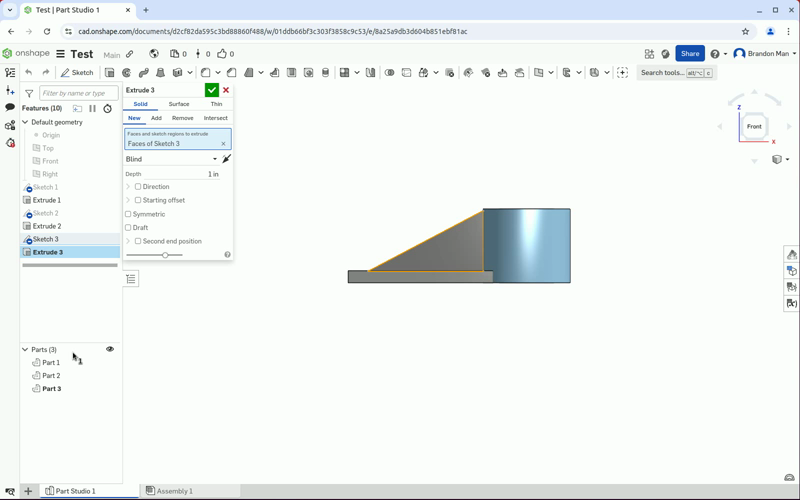
mouse_move(143, 106)
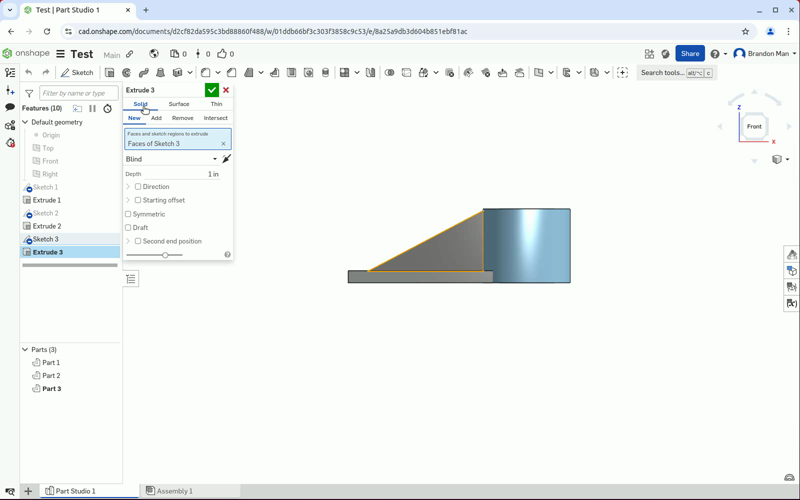
click(143, 106)
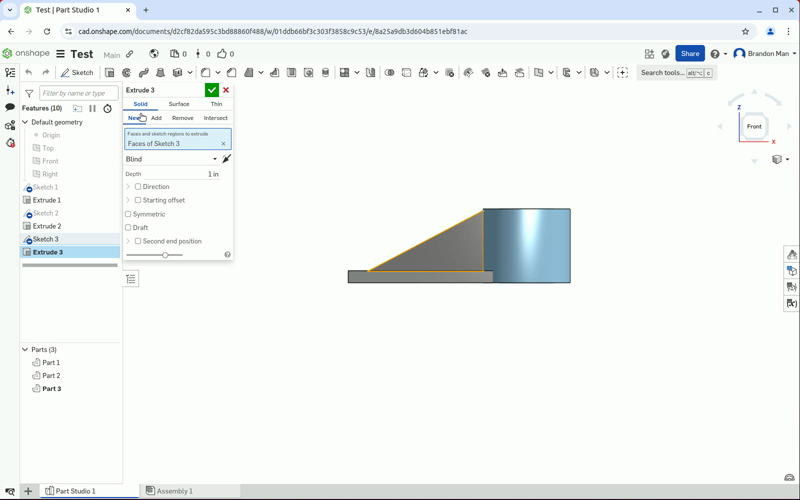
mouse_move(137, 120)
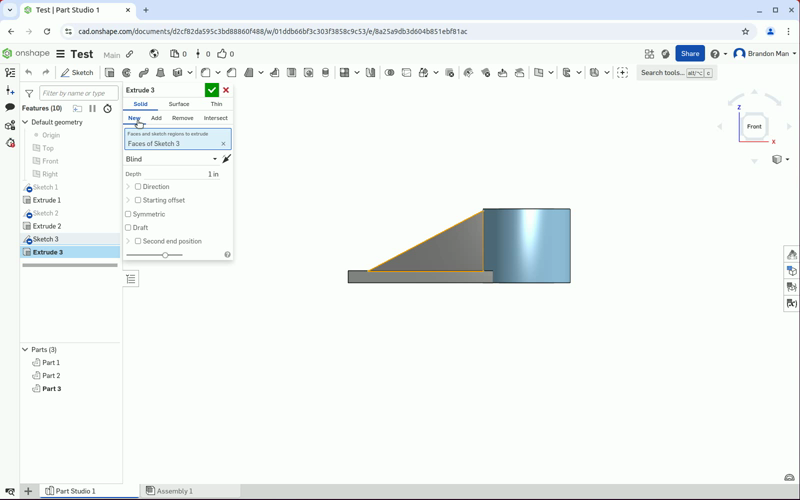
click(137, 120)
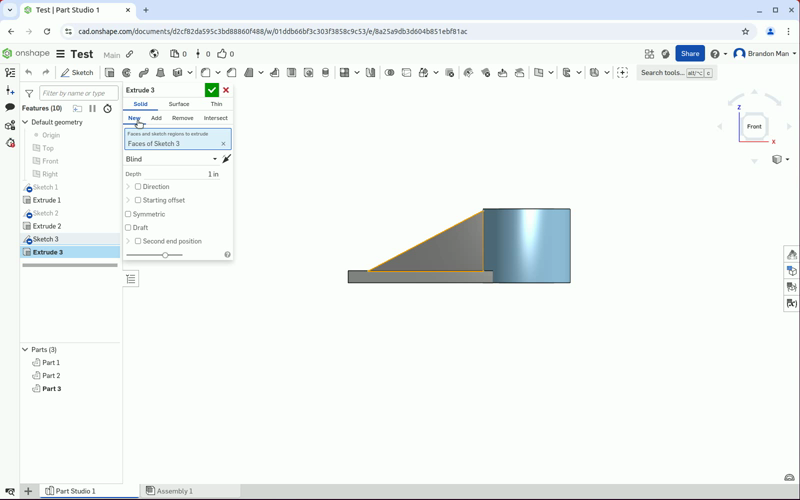
key(tab, 4)
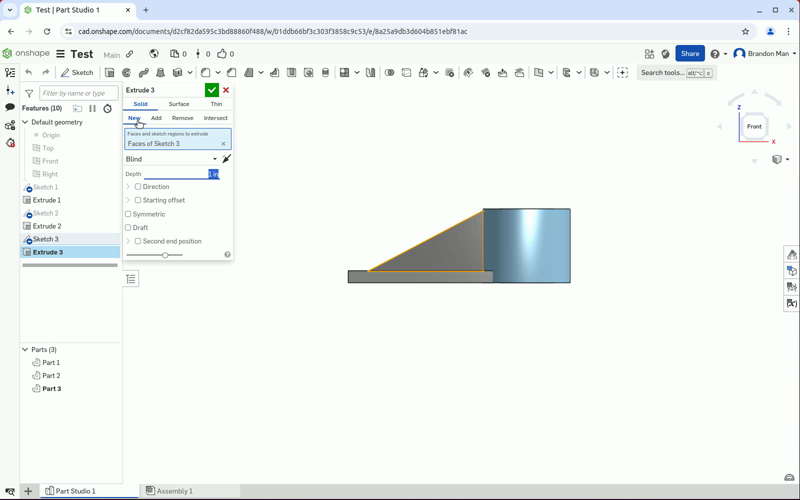
text(1.926)
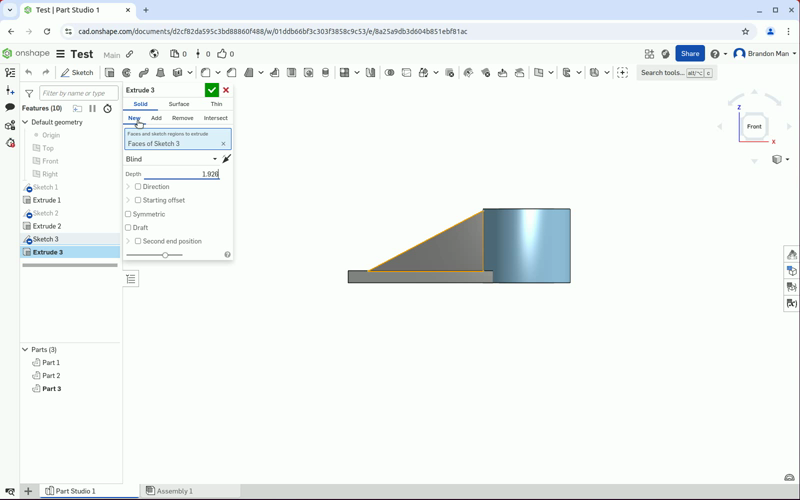
key(tab, 3)
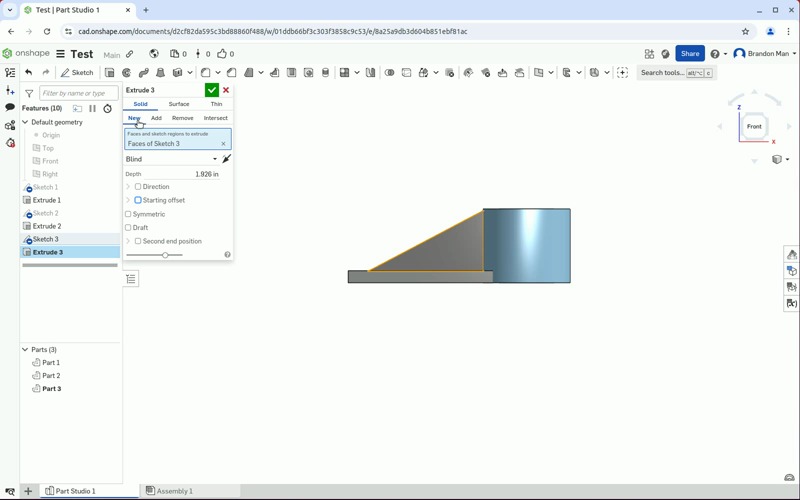
key(tab, 2)
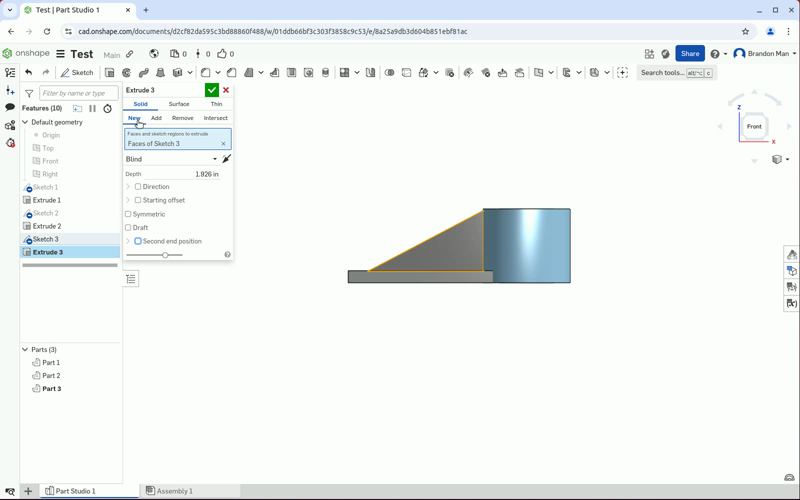
key(space)
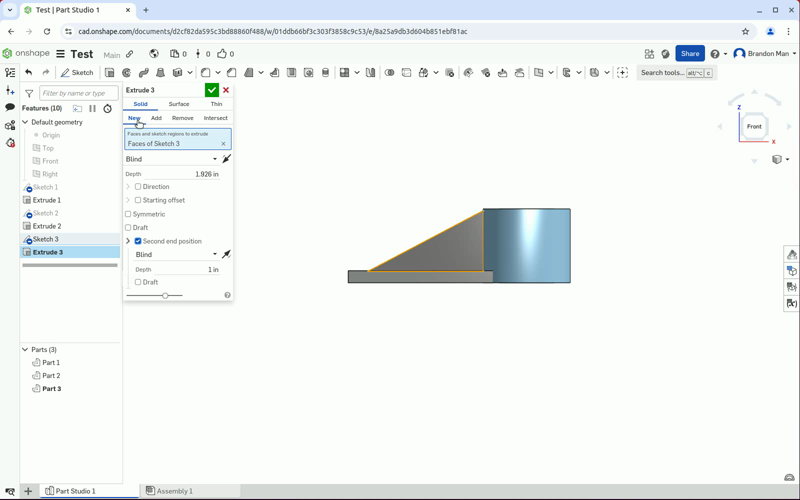
key(tab, 3)
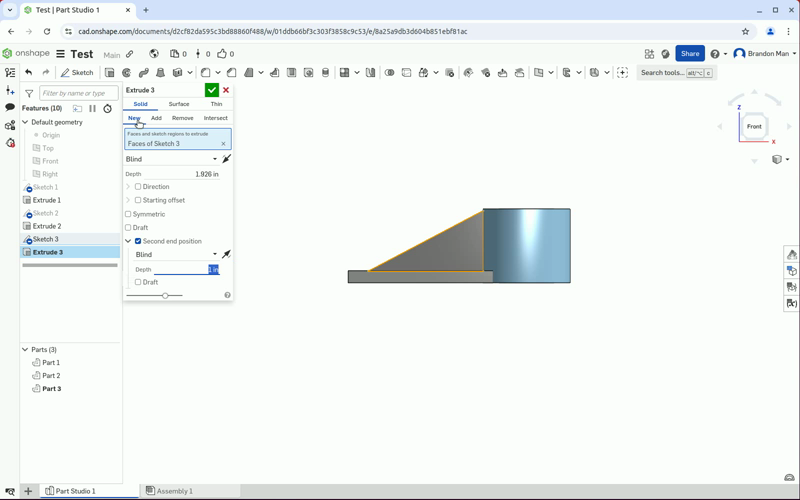
text(1.685)
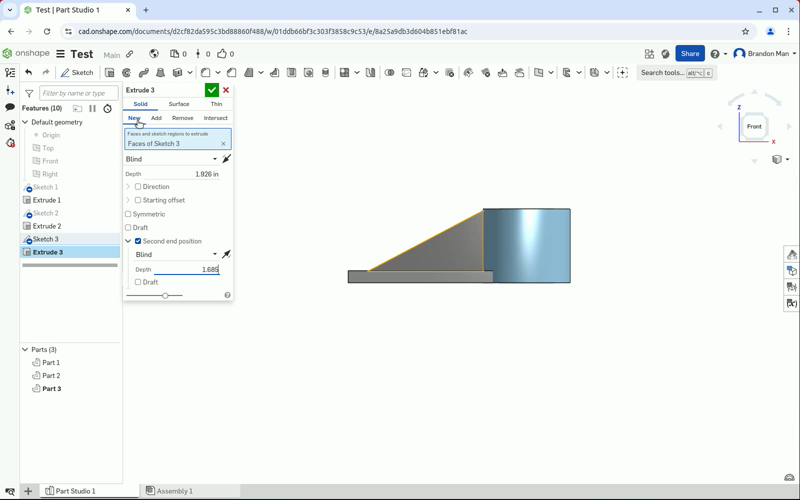
key(enter)
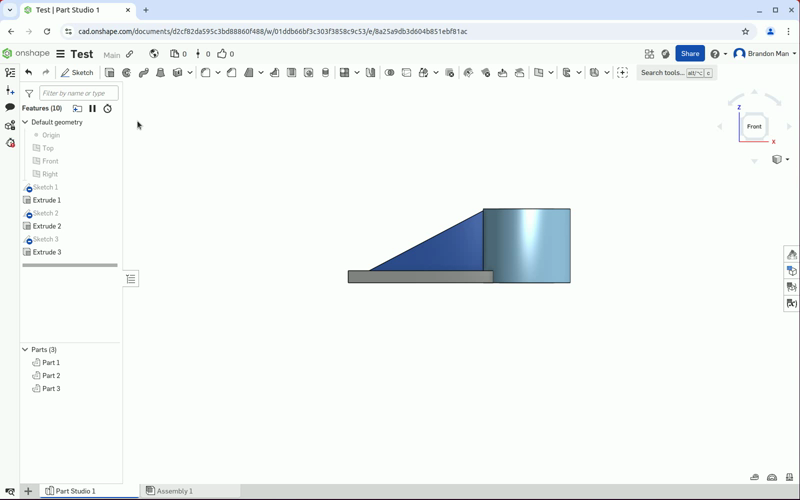
key(shift+h)
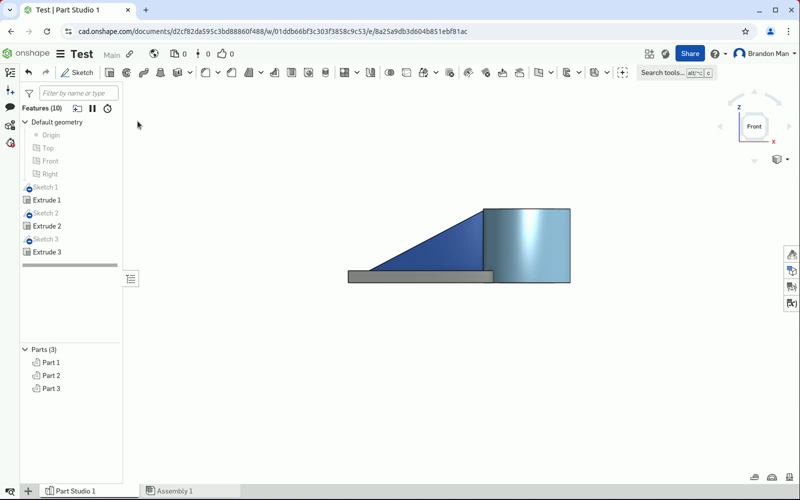
key(shift+h)
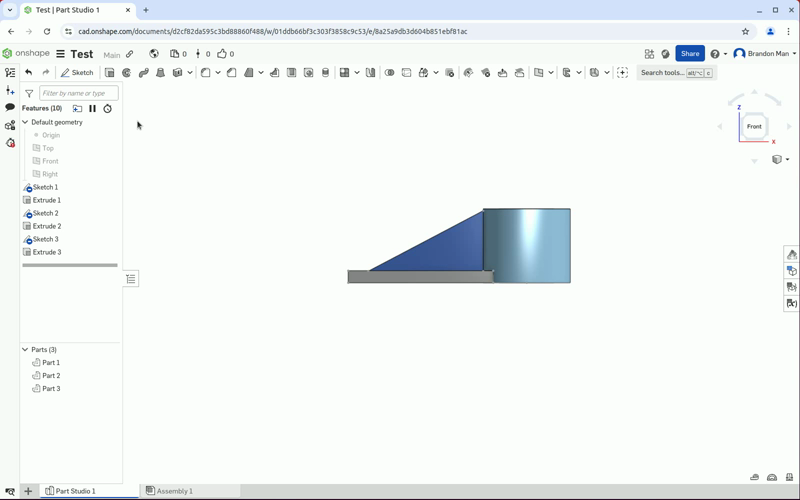
key(shift+7)
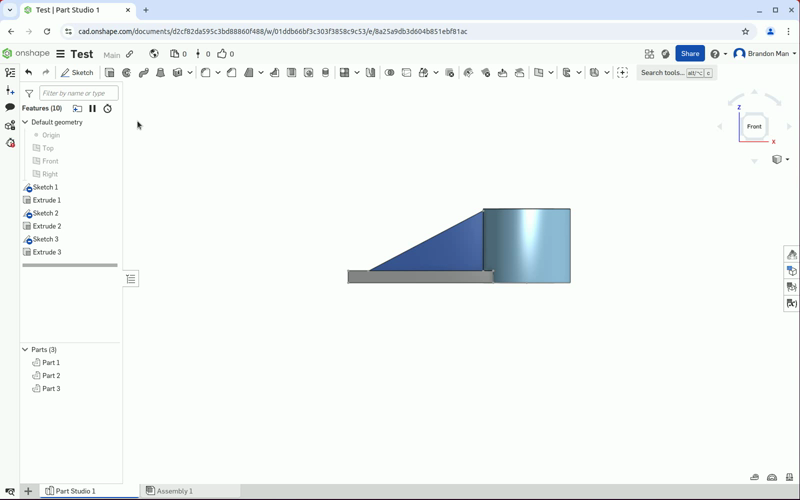
key(left, 2)
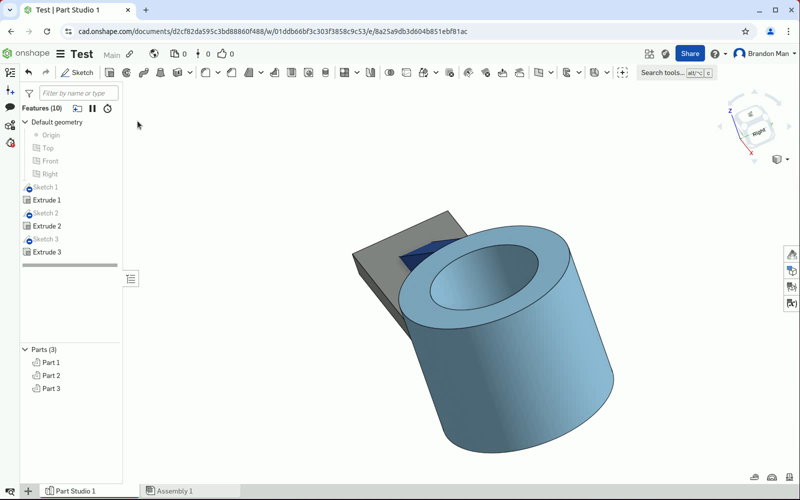
key(down, 2)
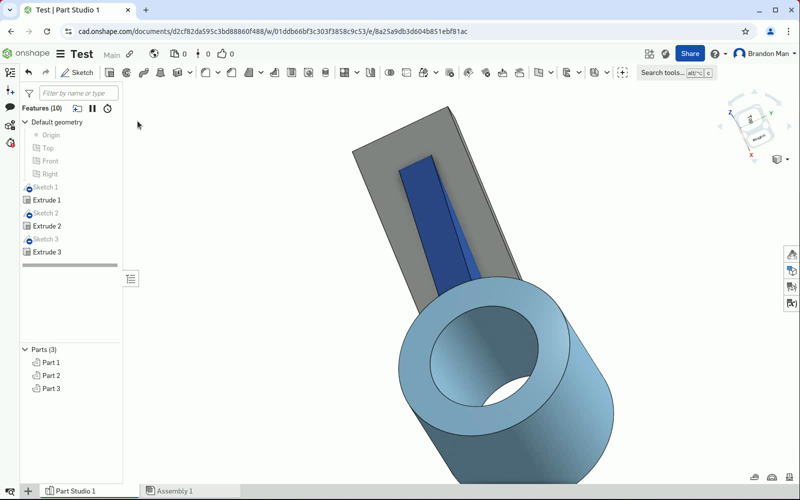
key(up, 2)
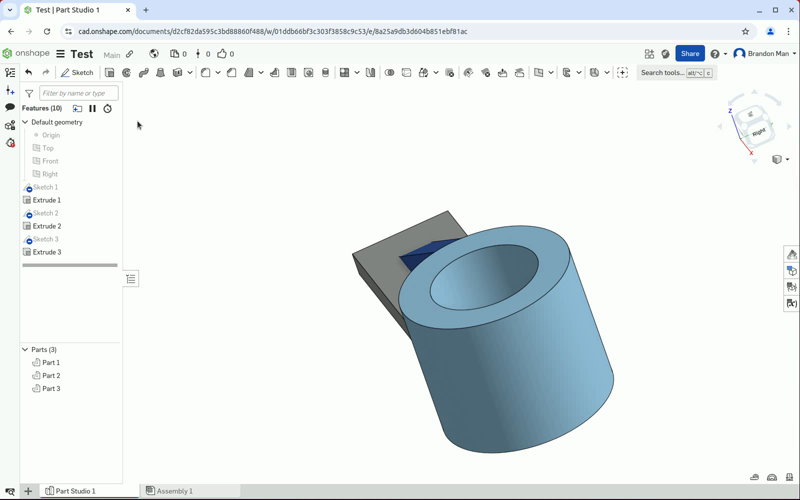
key(right, 2)
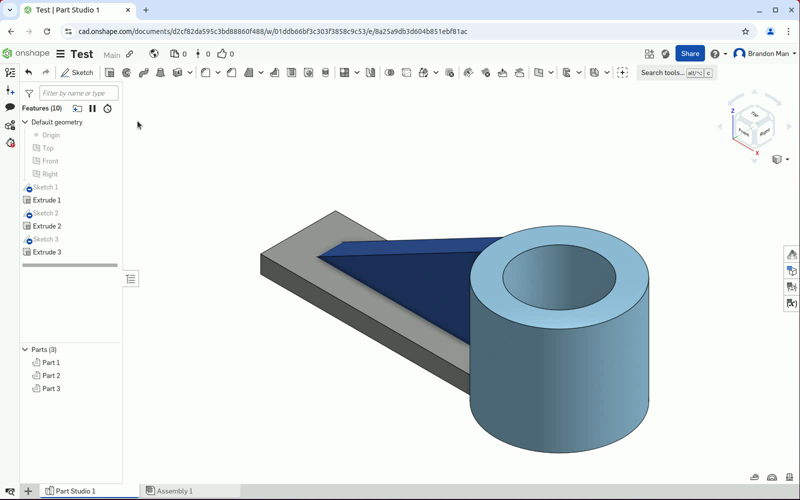
mouse_move(73, 189)
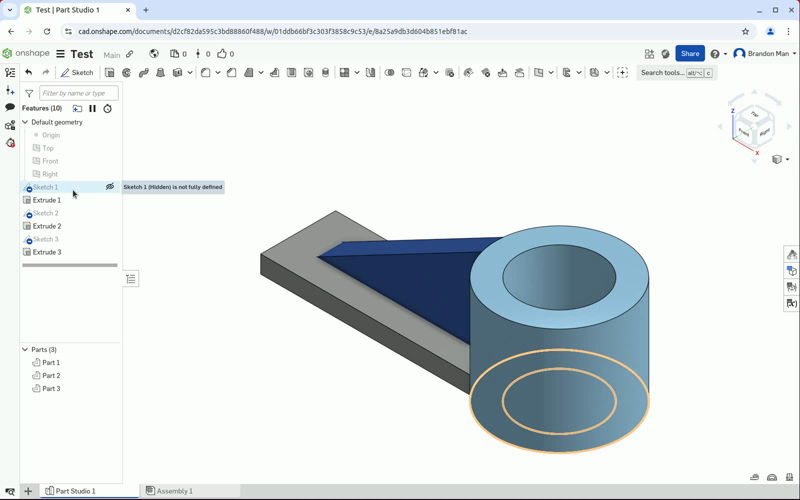
click(73, 189)